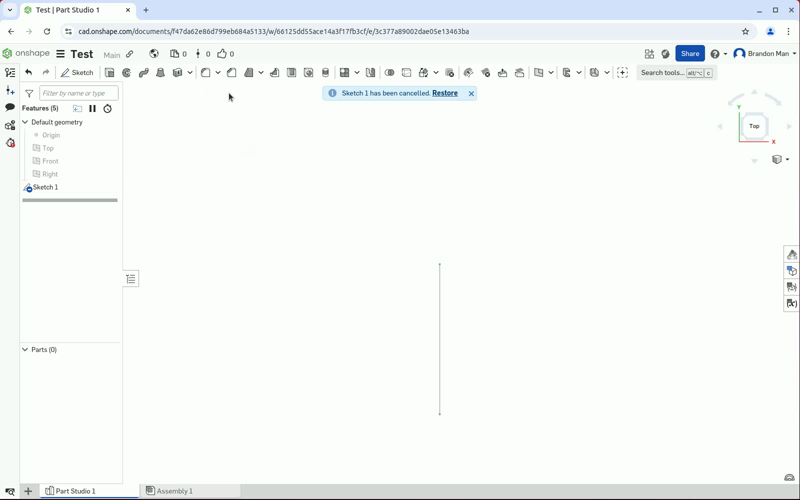
key(shift+h)
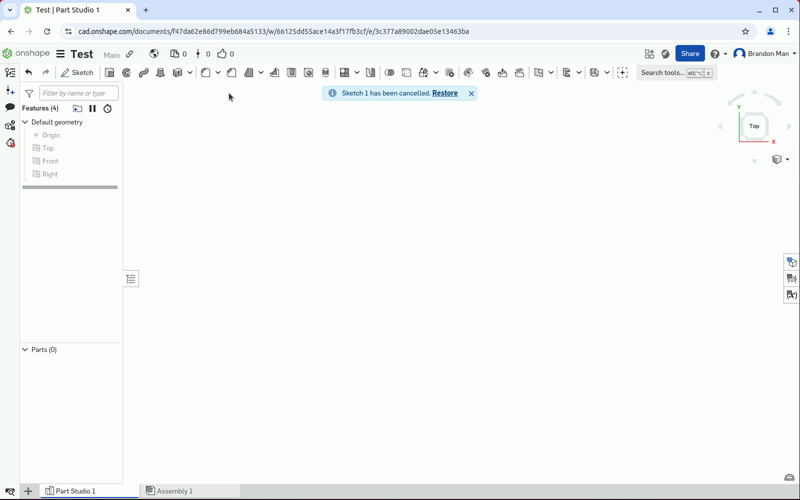
mouse_move(73, 352)
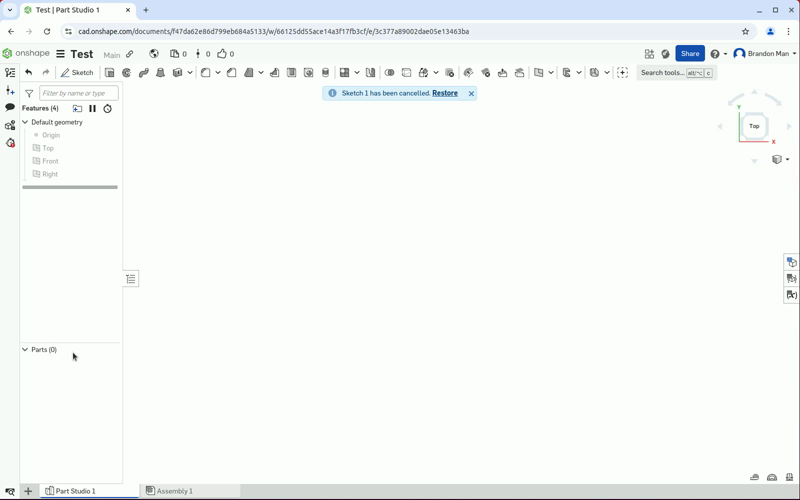
key(y)
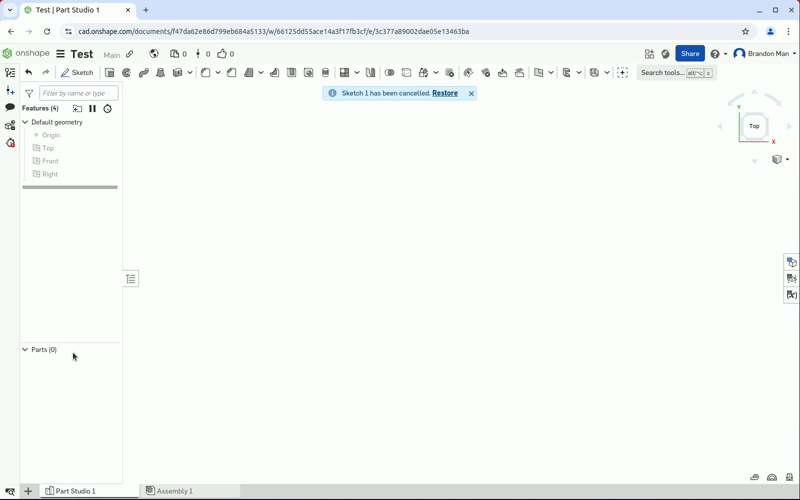
key(shift+p)
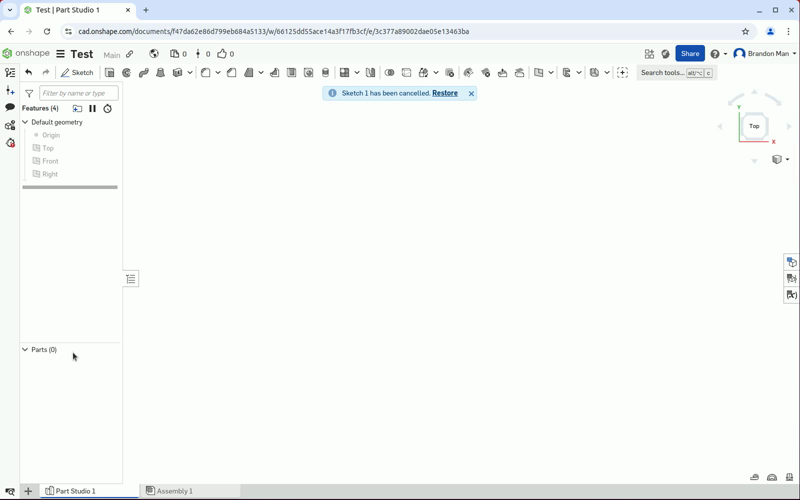
key(space)
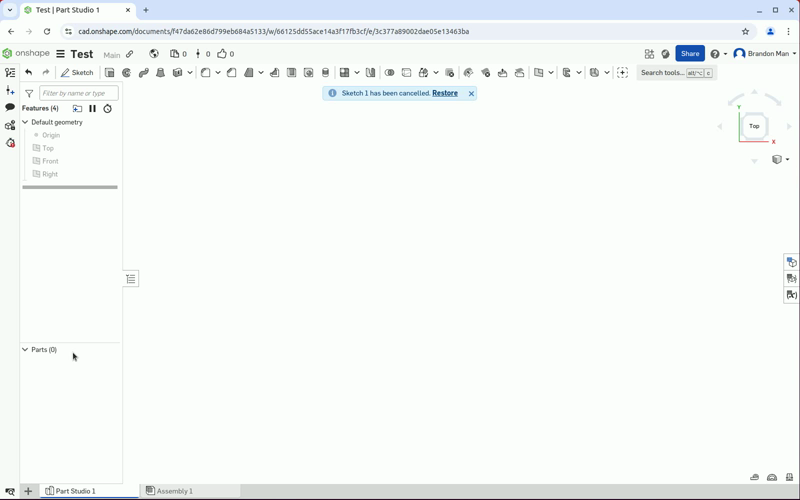
key_down(shift)
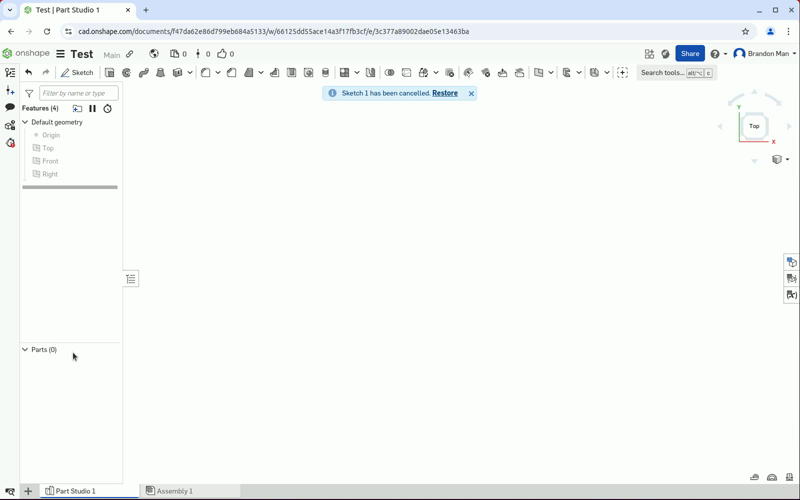
key(up)
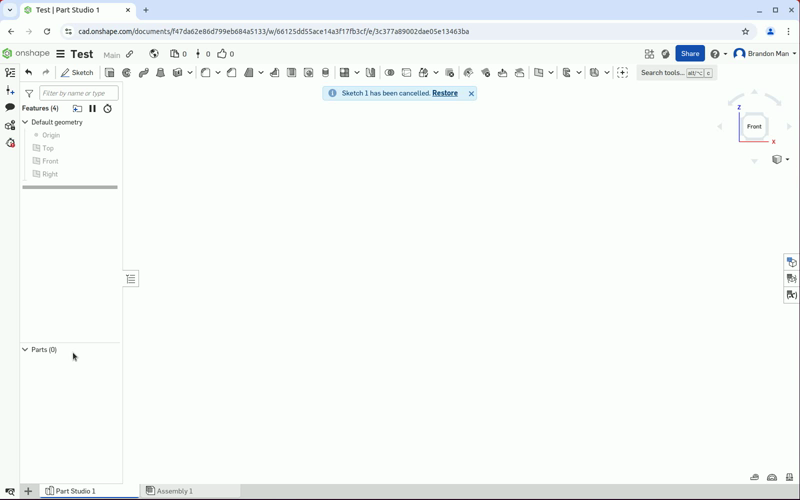
key_up(shift)
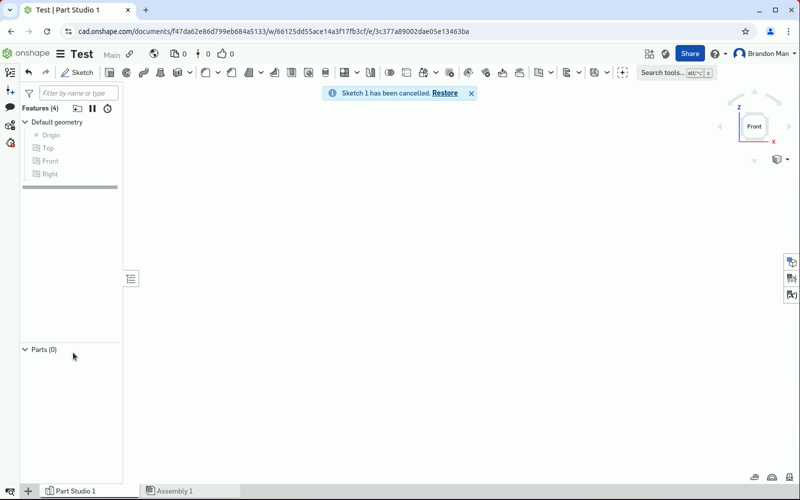
mouse_move(73, 352)
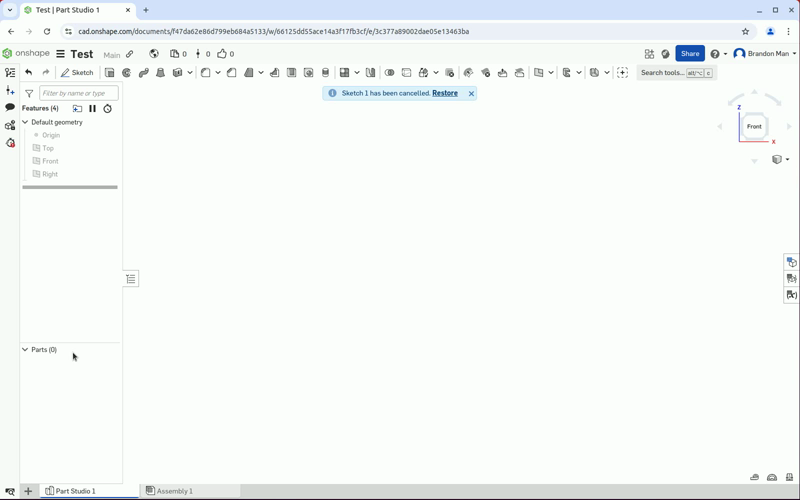
key(shift+y)
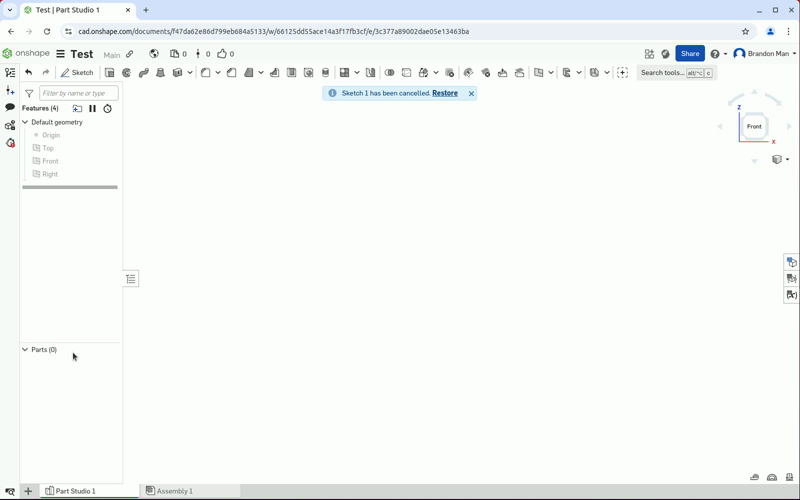
key(shift+s)
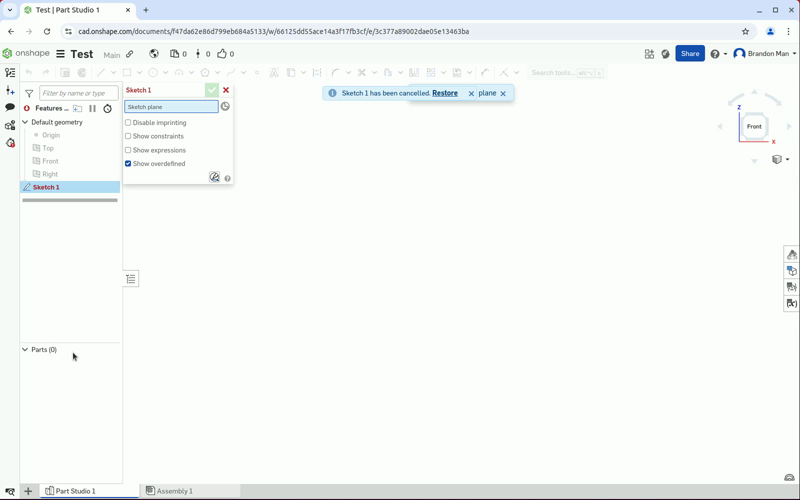
mouse_move(73, 163)
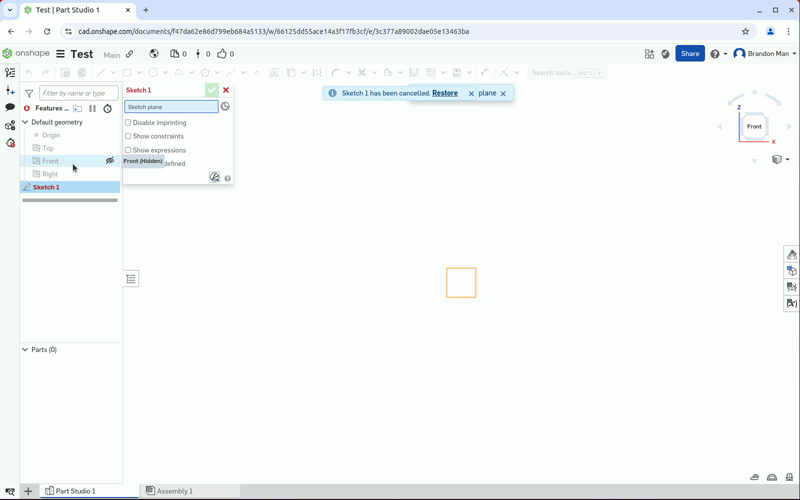
click(73, 163)
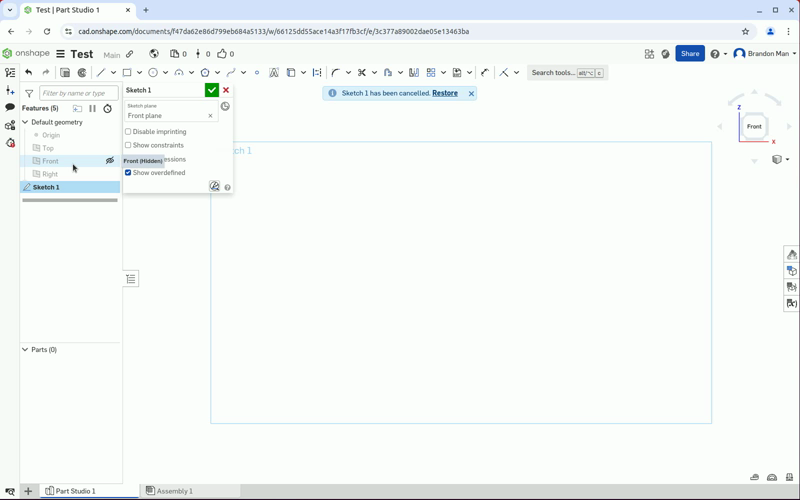
mouse_move(73, 352)
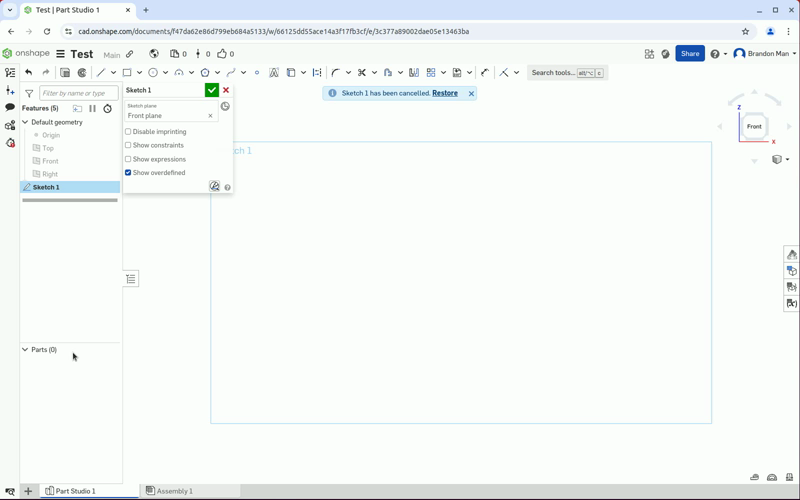
key(y)
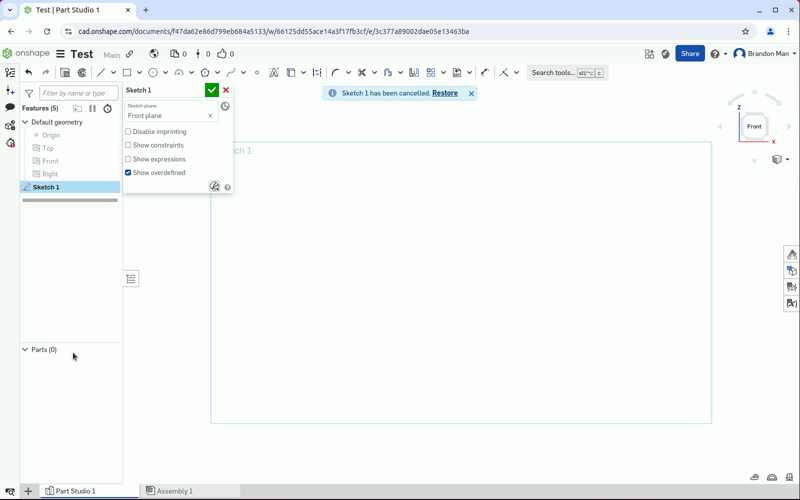
key(l)
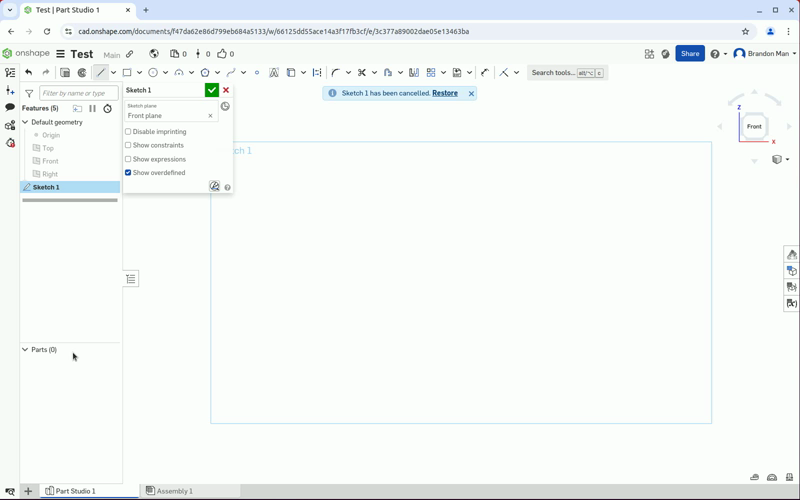
key_down(shift)
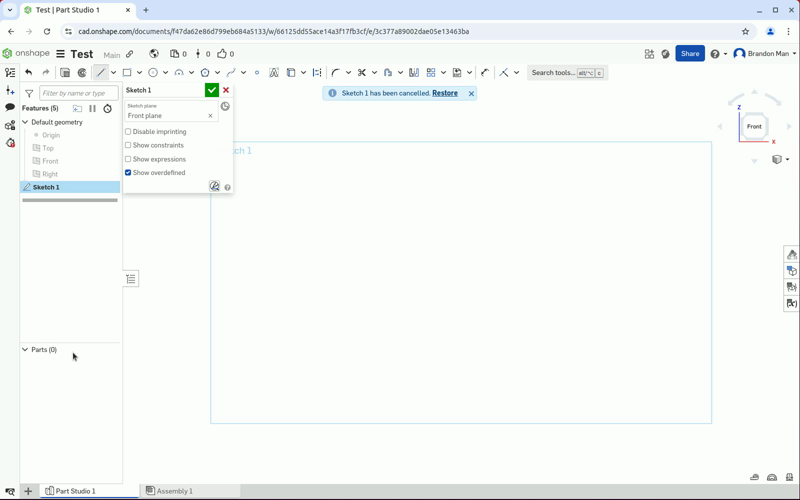
mouse_move(412, 282)
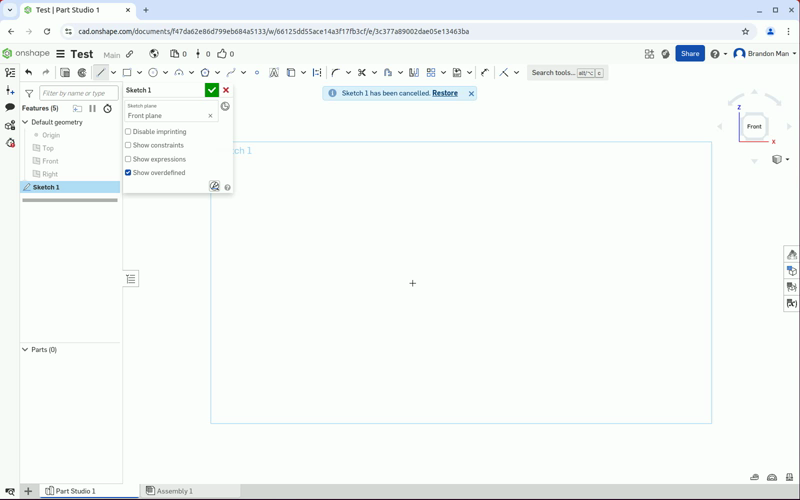
click(412, 282)
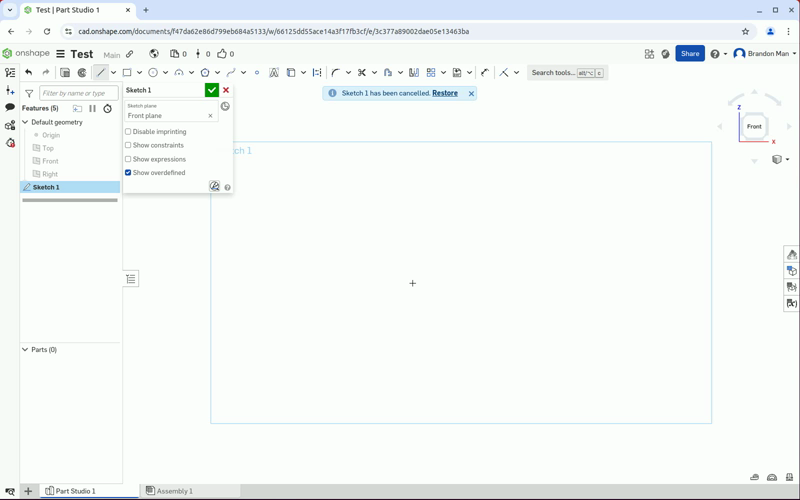
key_up(shift)
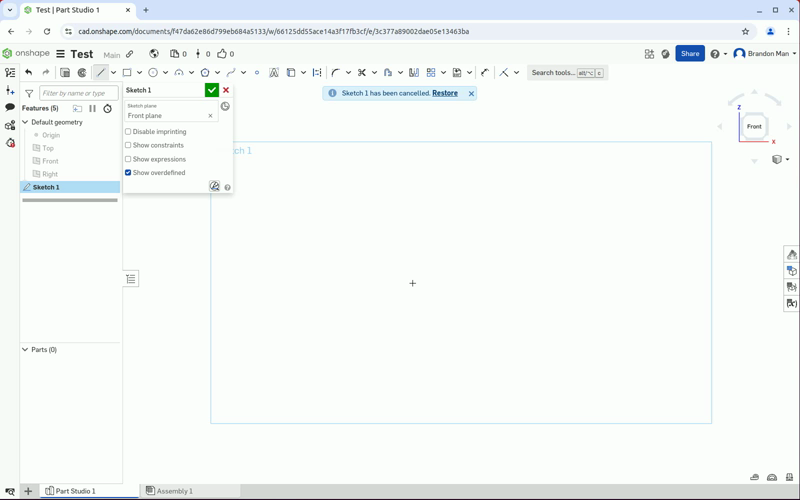
key_down(shift)
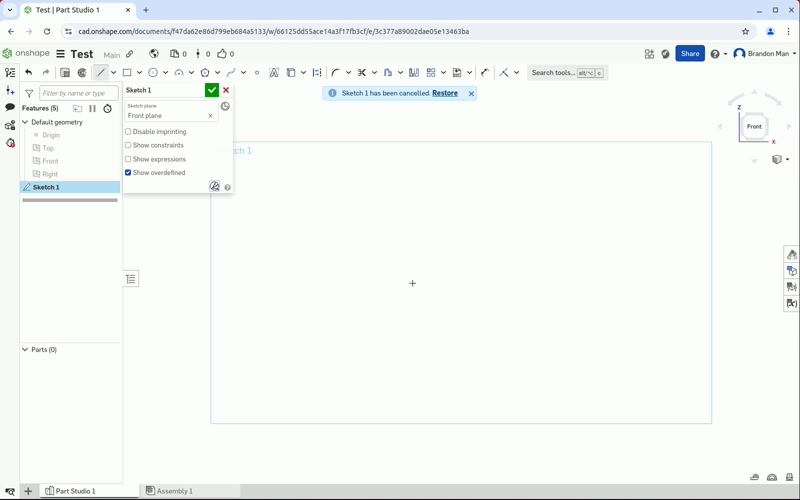
mouse_move(509, 282)
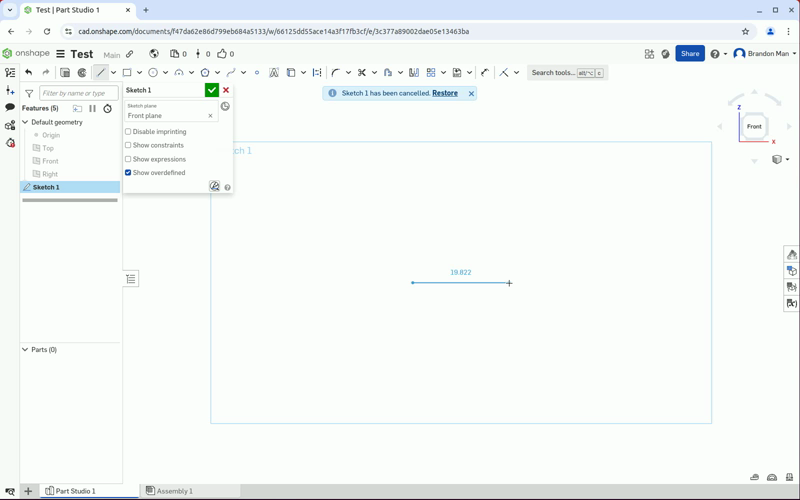
click(509, 282)
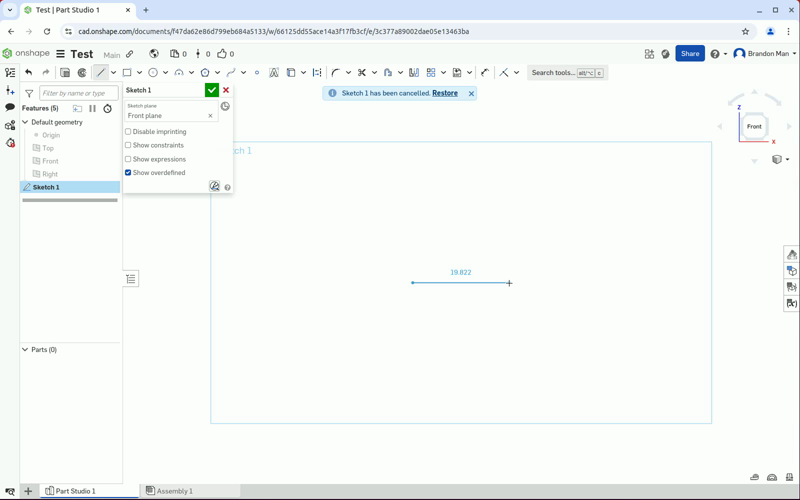
key_up(shift)
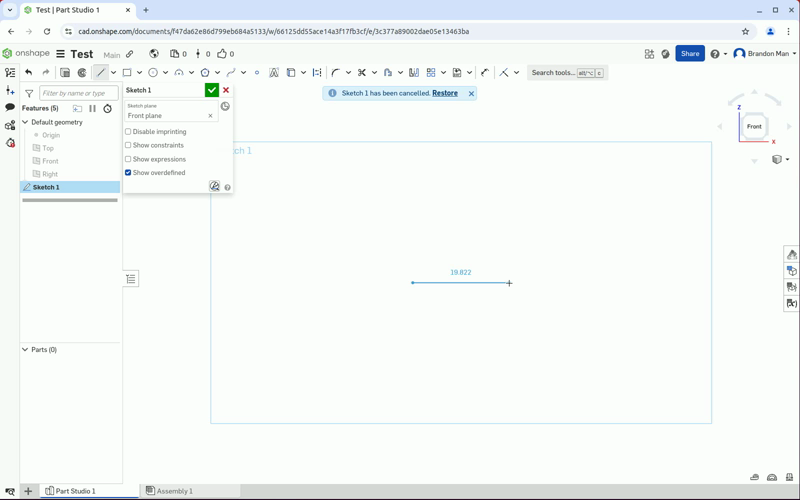
key_down(shift)
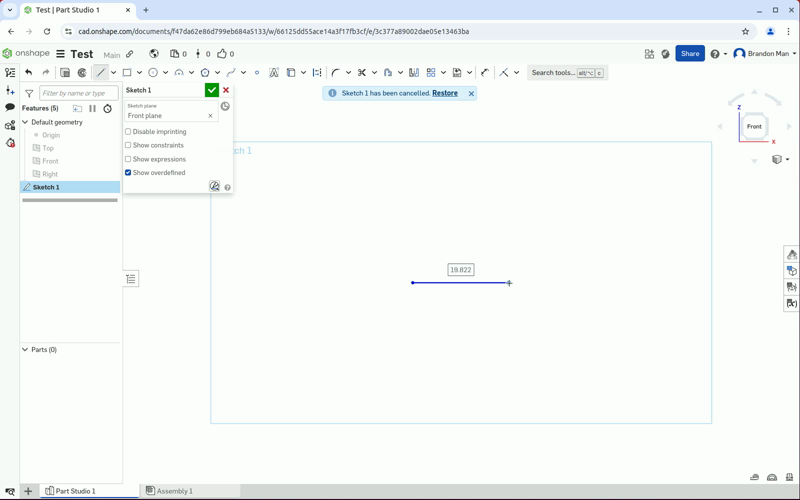
mouse_move(539, 282)
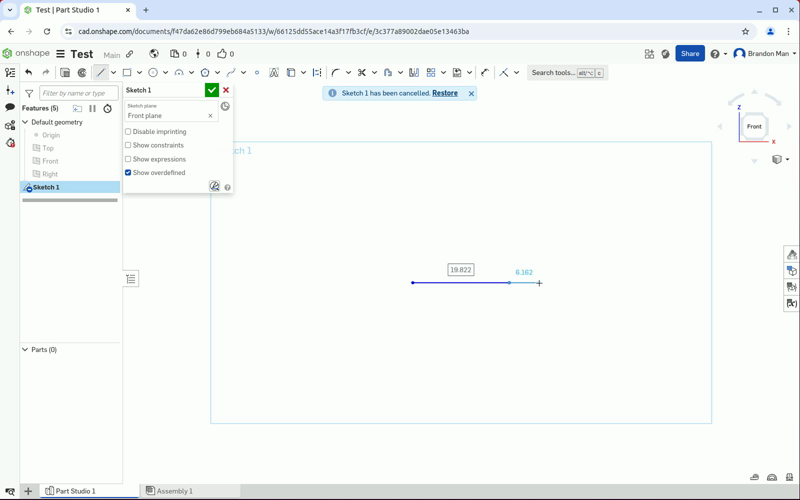
mouse_move(509, 260)
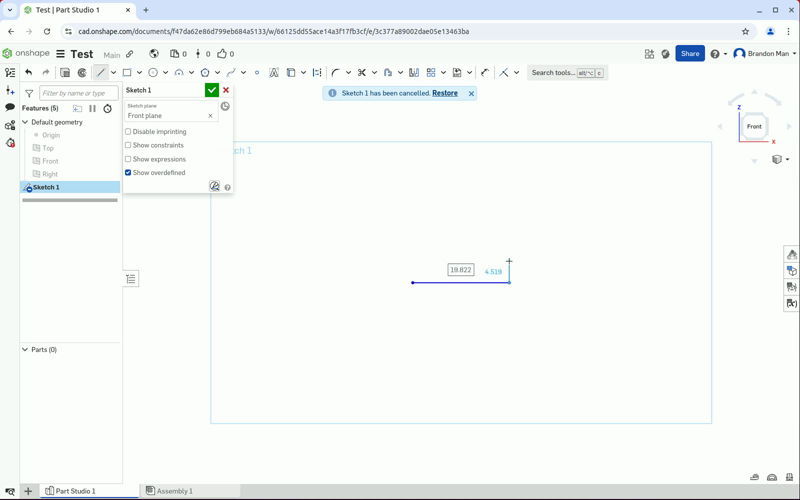
click(509, 260)
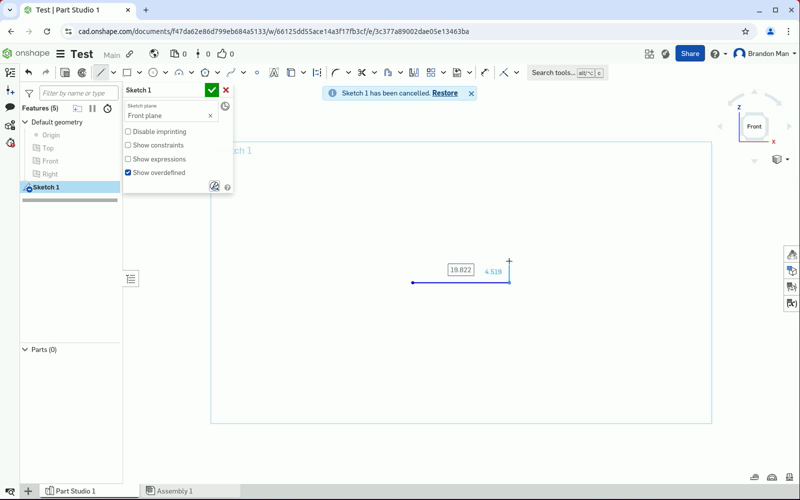
key_up(shift)
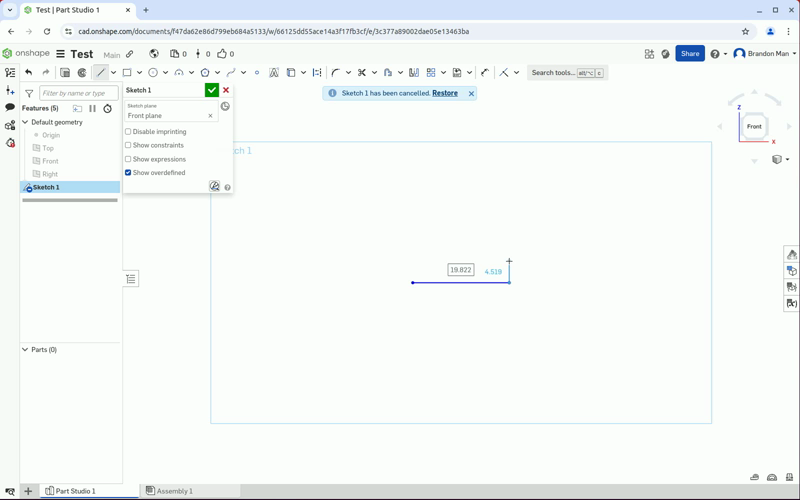
key_down(shift)
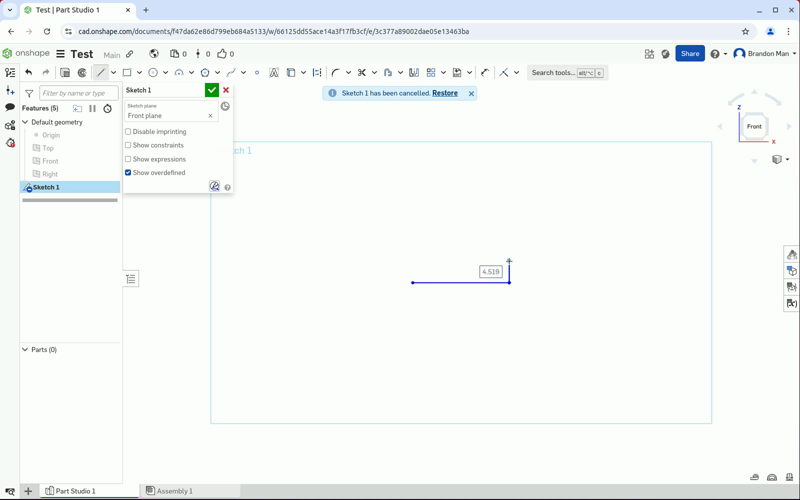
mouse_move(412, 260)
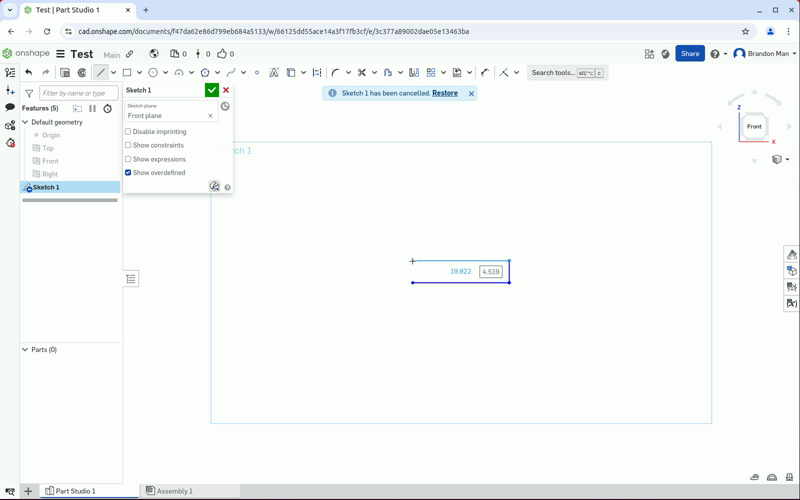
click(412, 260)
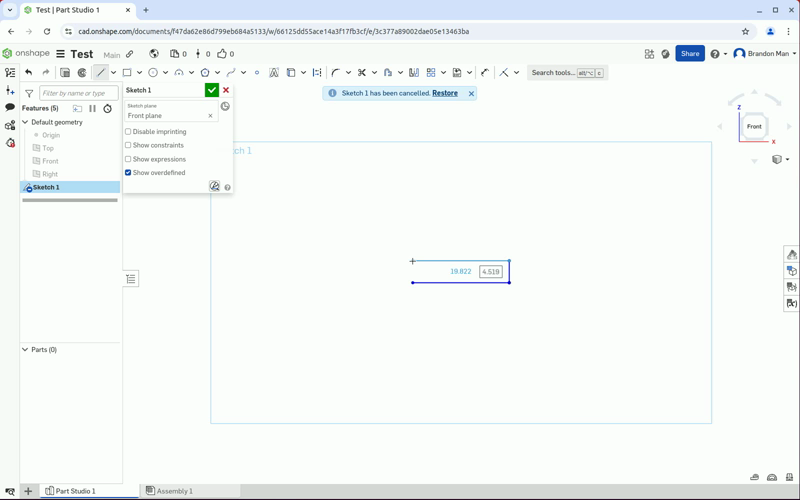
key_up(shift)
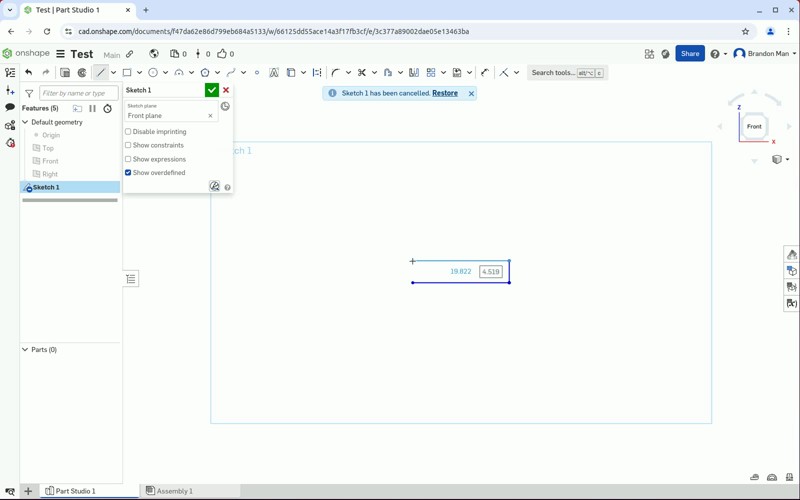
mouse_move(442, 260)
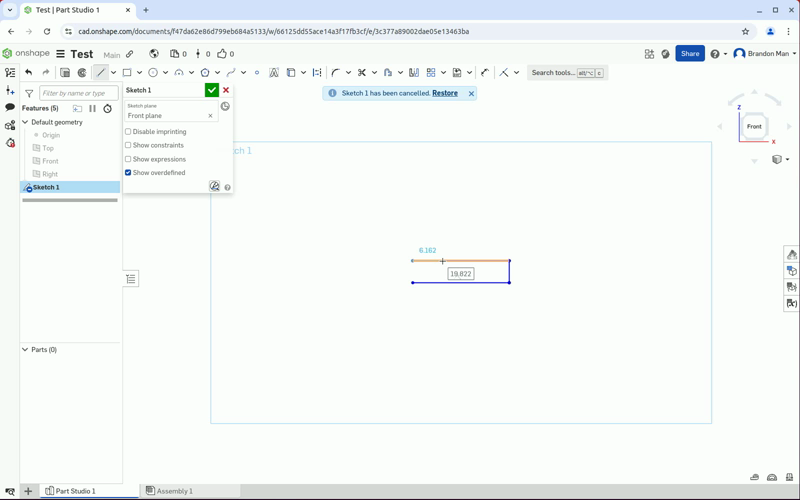
key_down(shift)
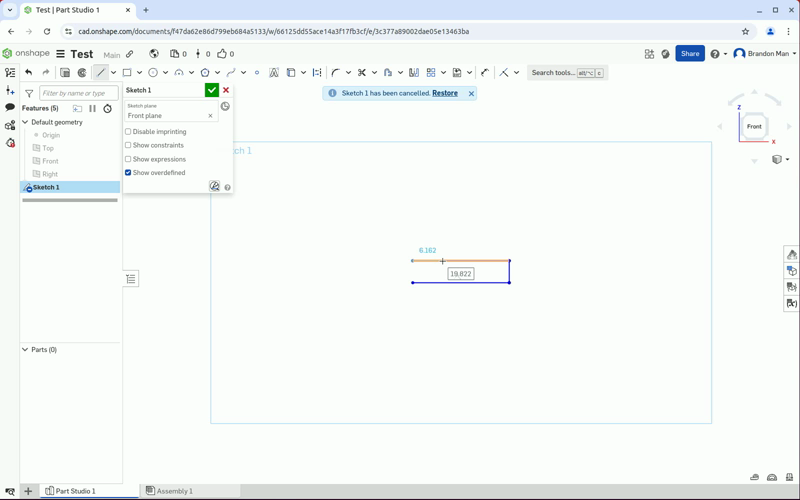
mouse_move(412, 282)
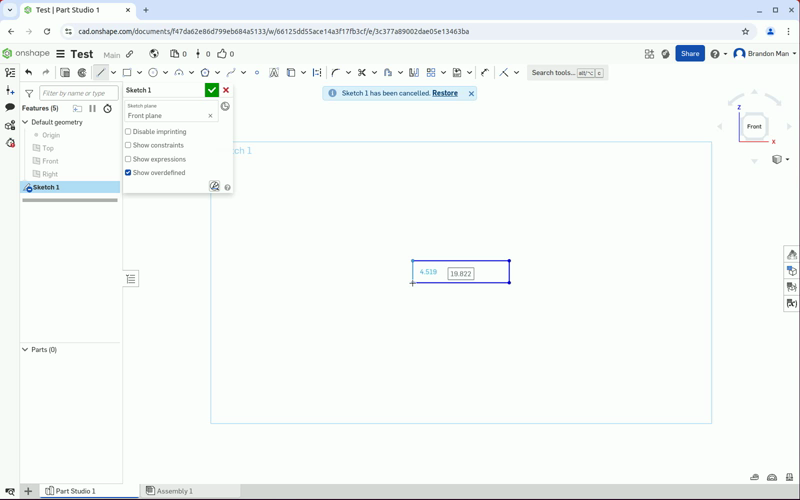
key_up(shift)
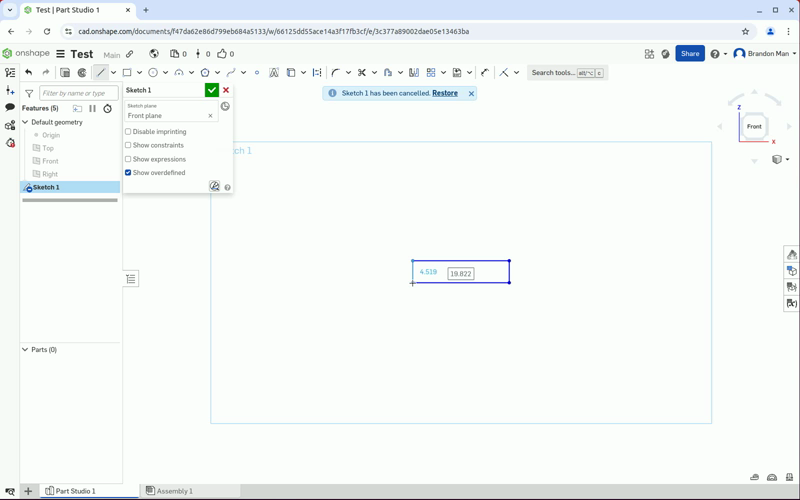
click(412, 282)
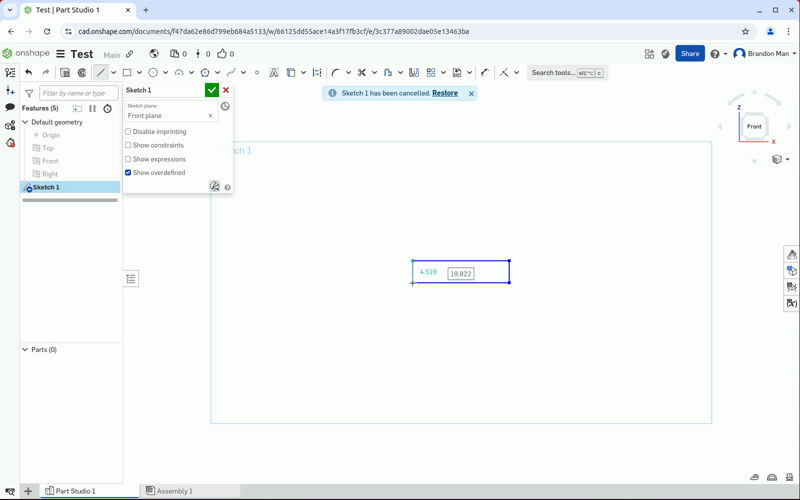
key(esc)
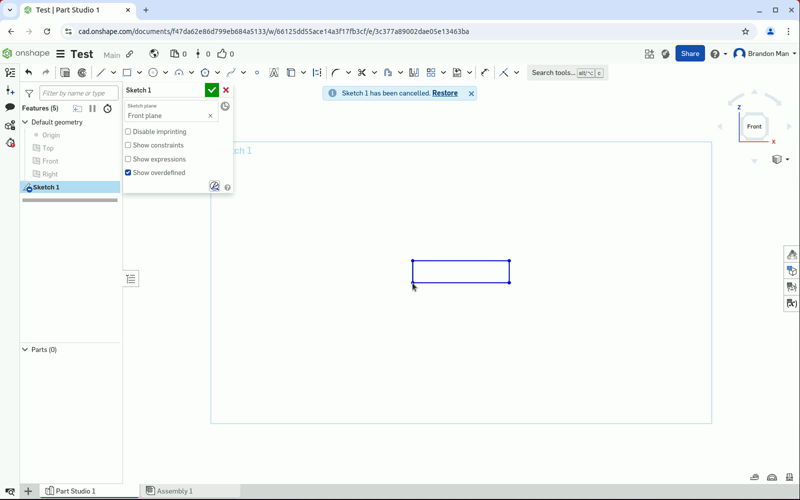
mouse_move(447, 263)
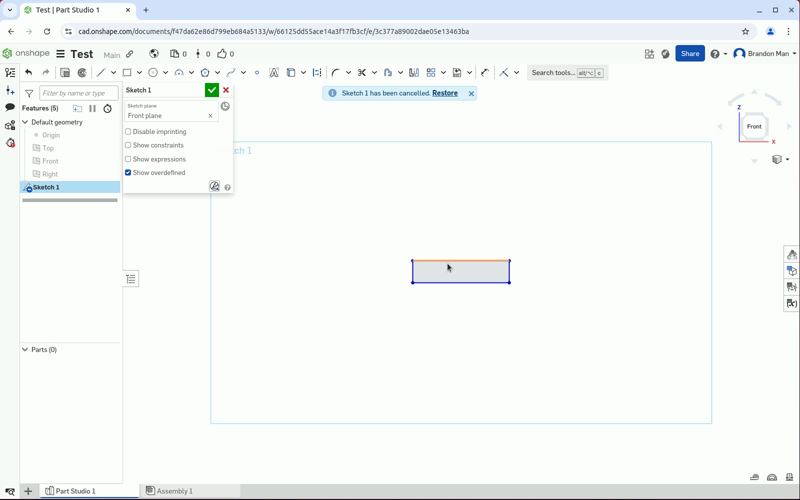
click(447, 263)
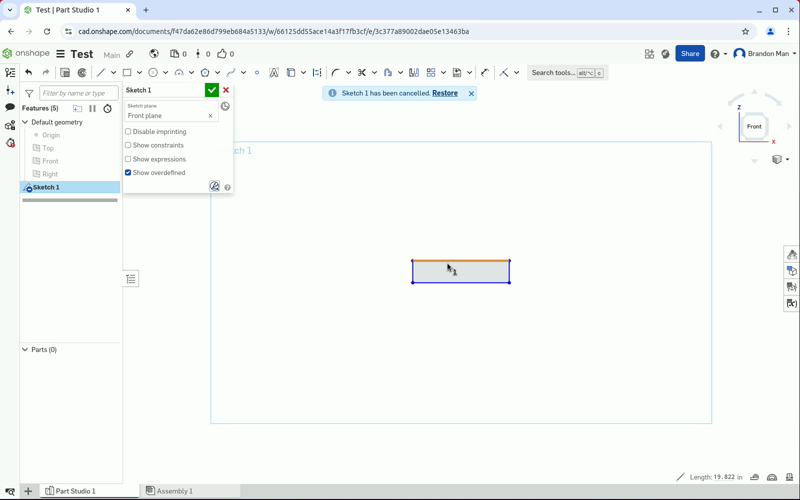
mouse_move(73, 352)
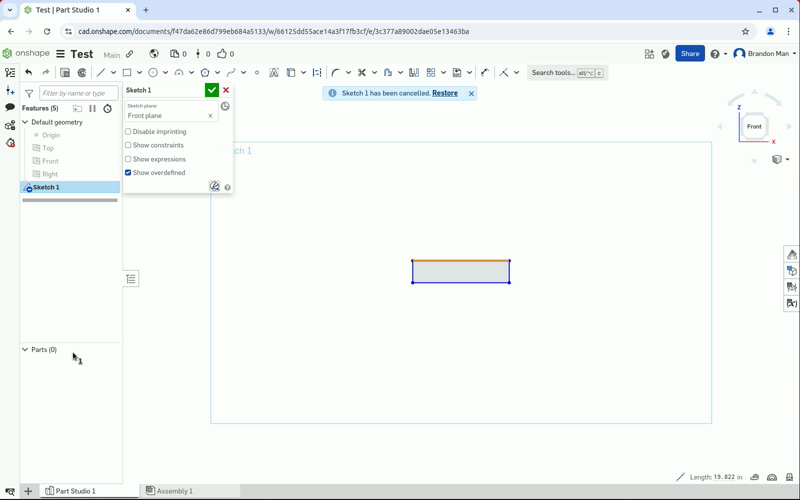
key(shift+y)
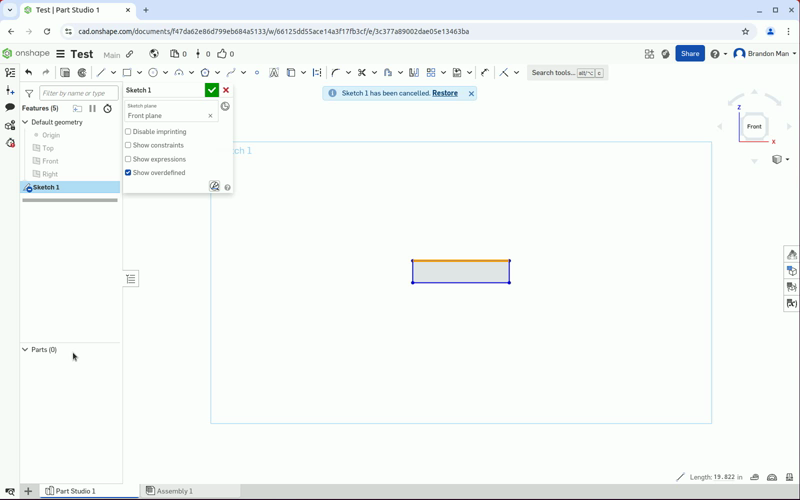
key(shift+e)
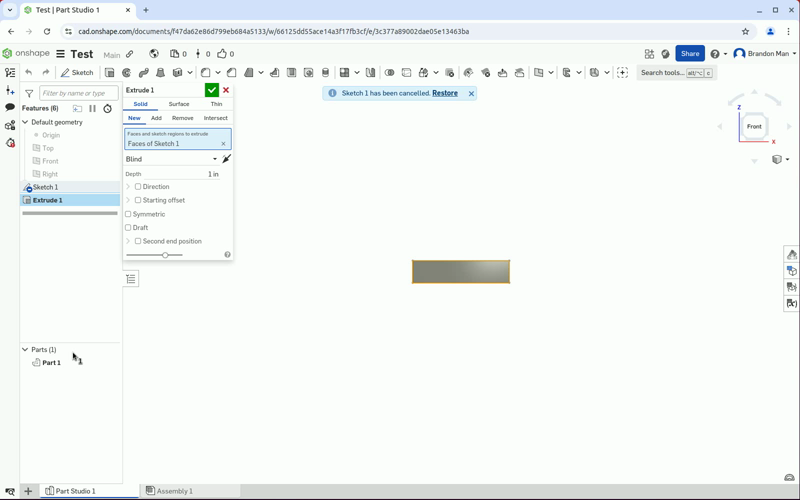
mouse_move(143, 106)
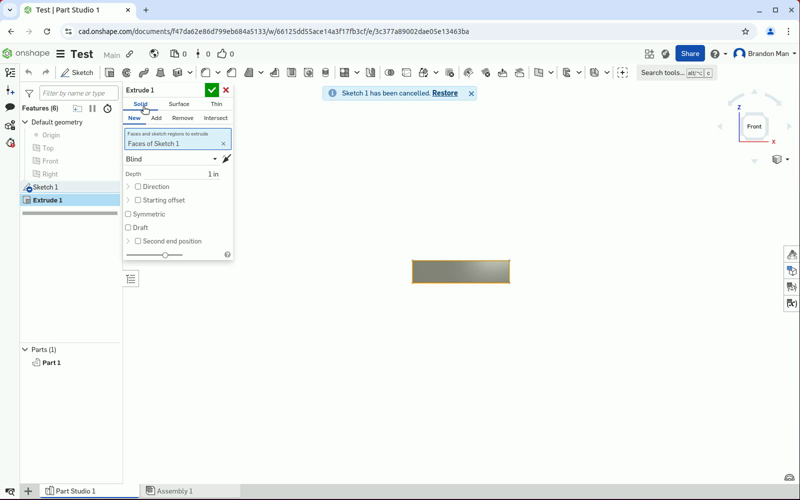
click(143, 106)
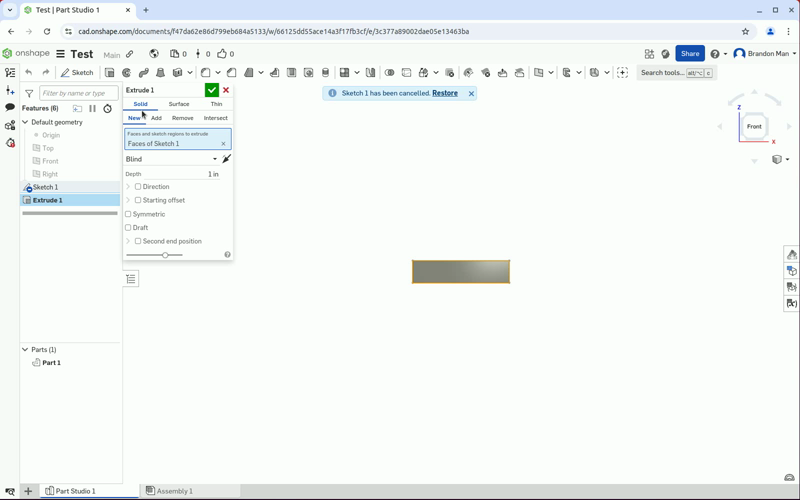
mouse_move(137, 120)
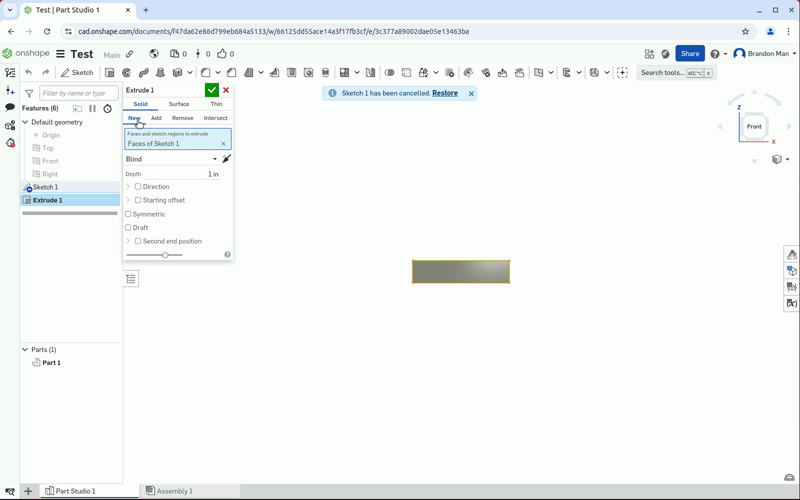
click(137, 120)
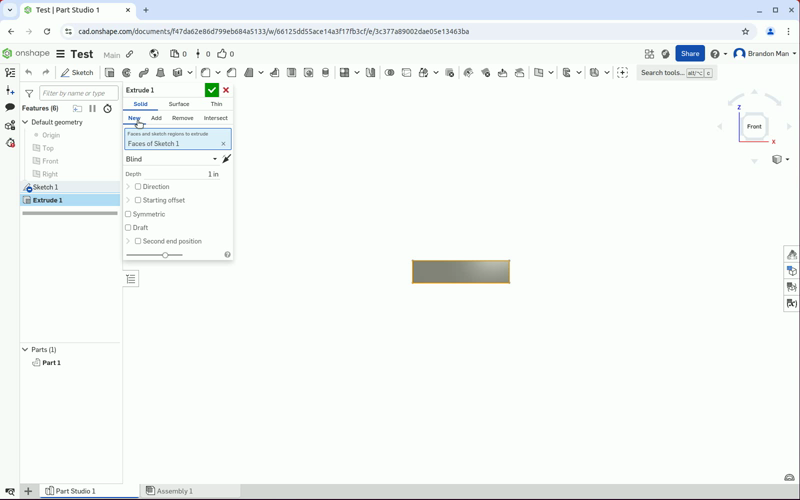
key(tab, 4)
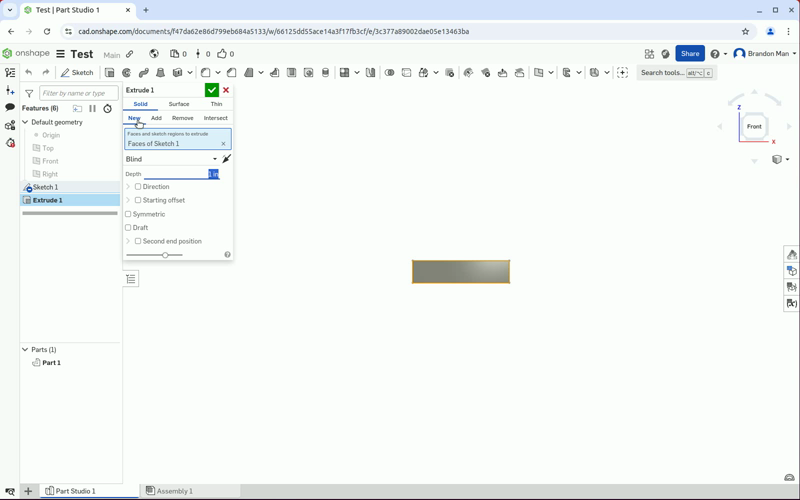
text(39.476)
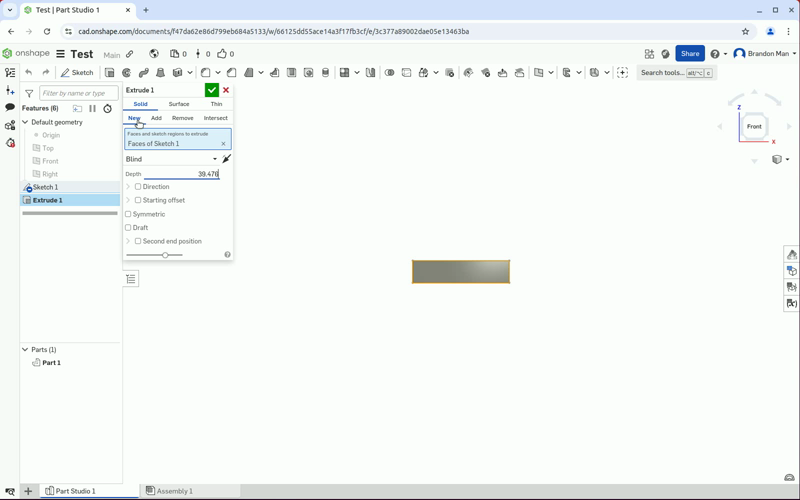
key(tab, 3)
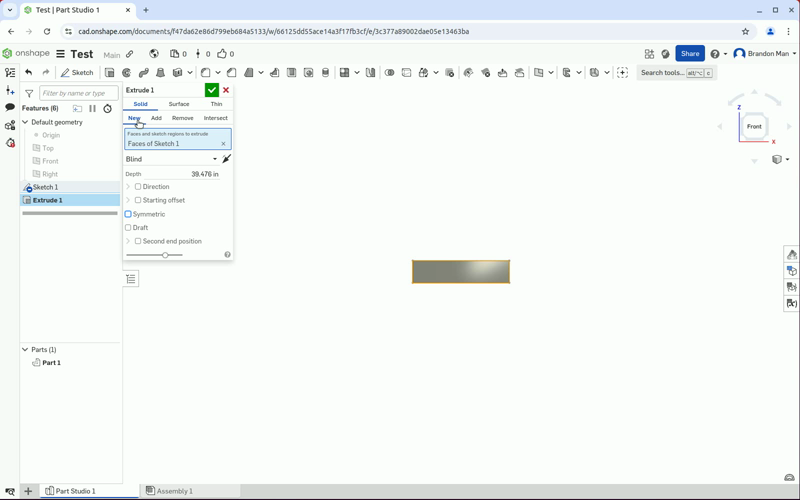
key(space)
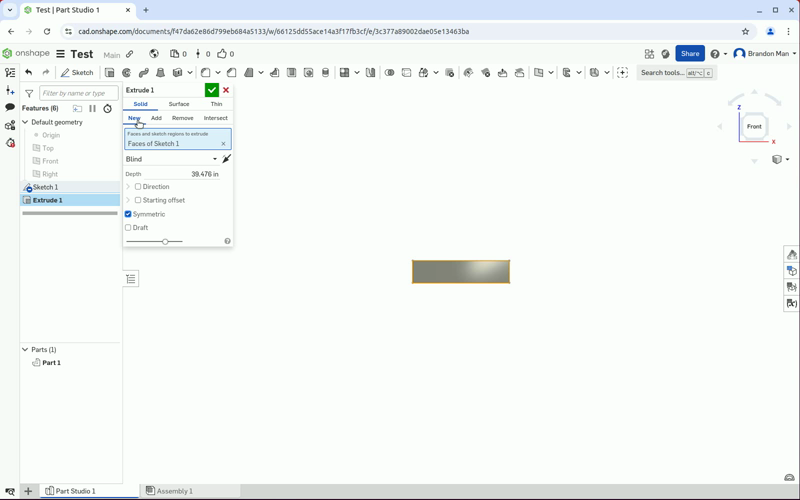
key(enter)
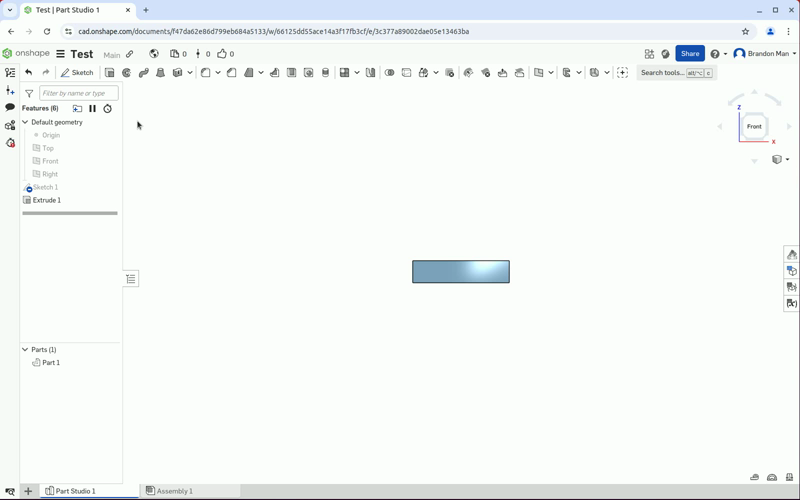
key(shift+h)
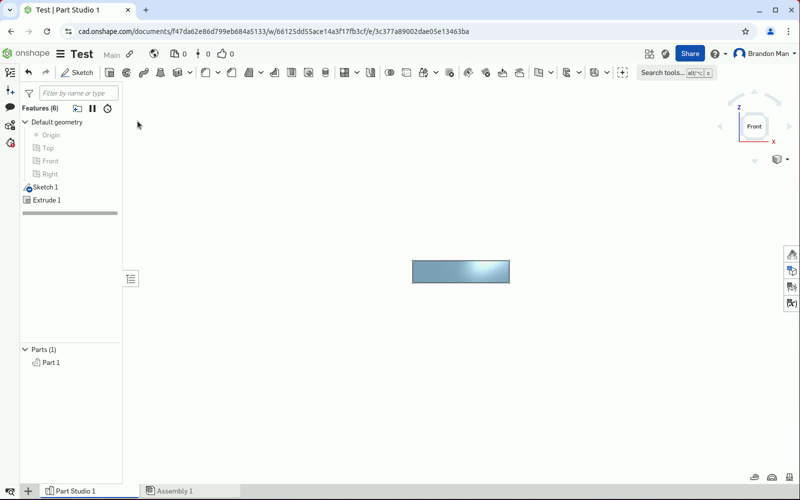
key(shift+h)
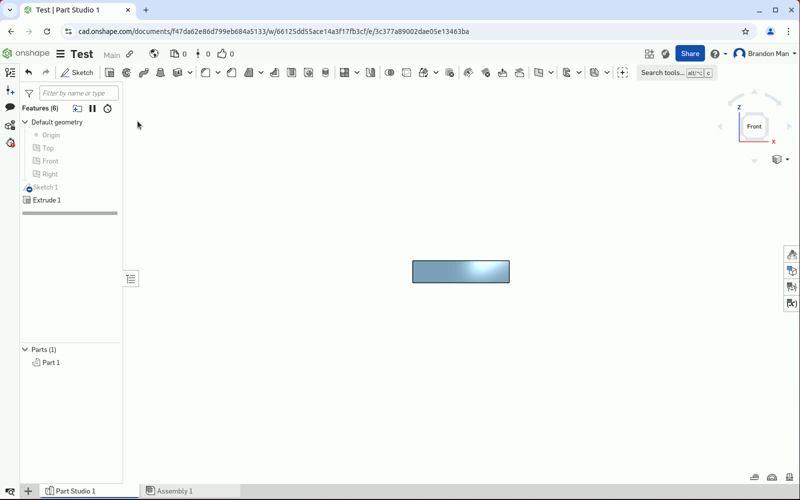
mouse_move(73, 189)
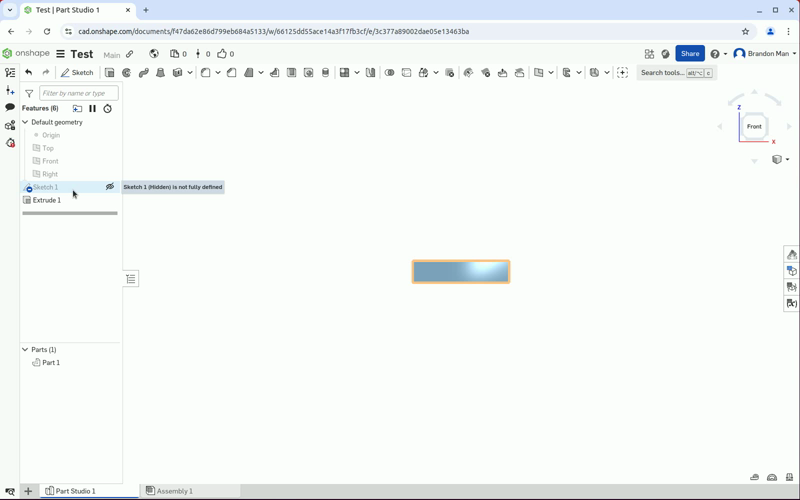
click(73, 189)
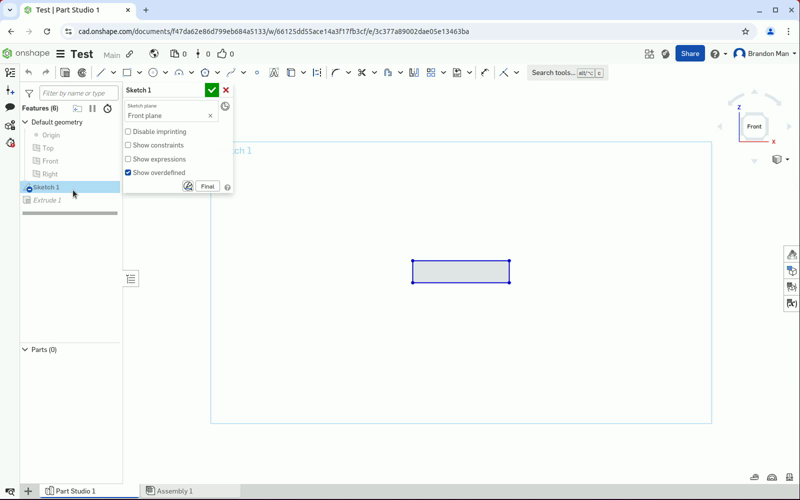
mouse_move(229, 92)
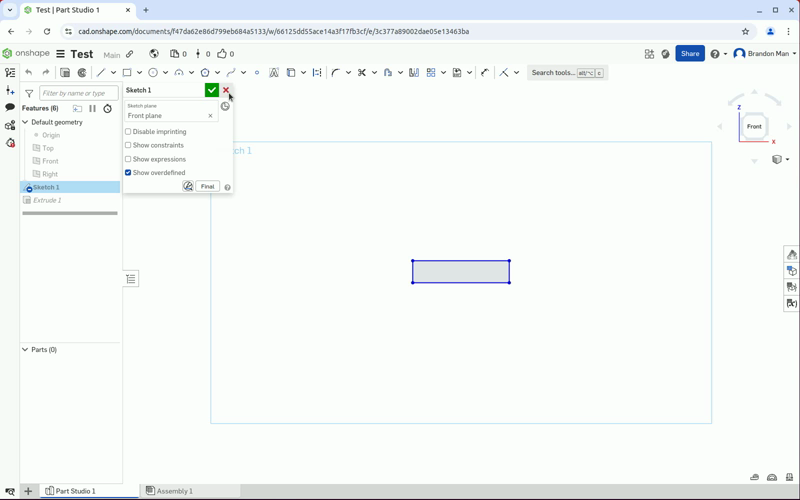
click(229, 92)
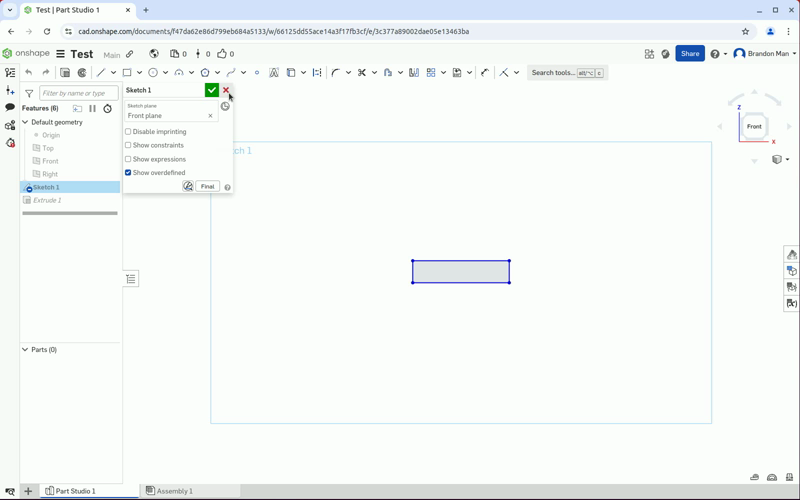
key(shift+s)
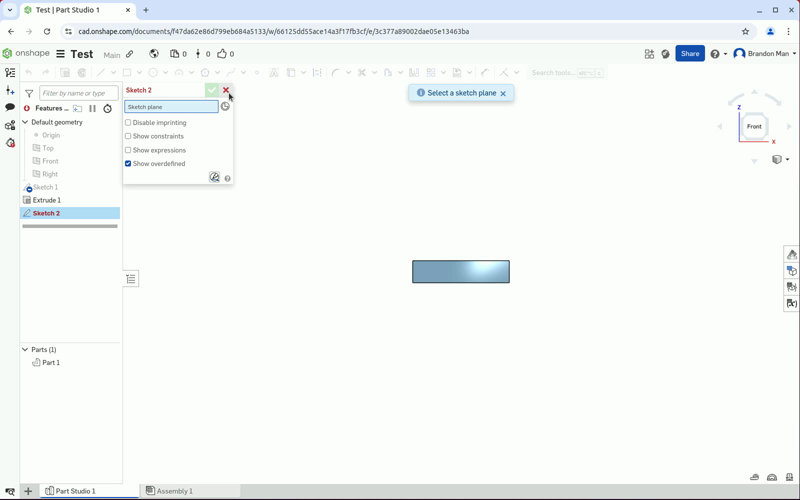
mouse_move(73, 163)
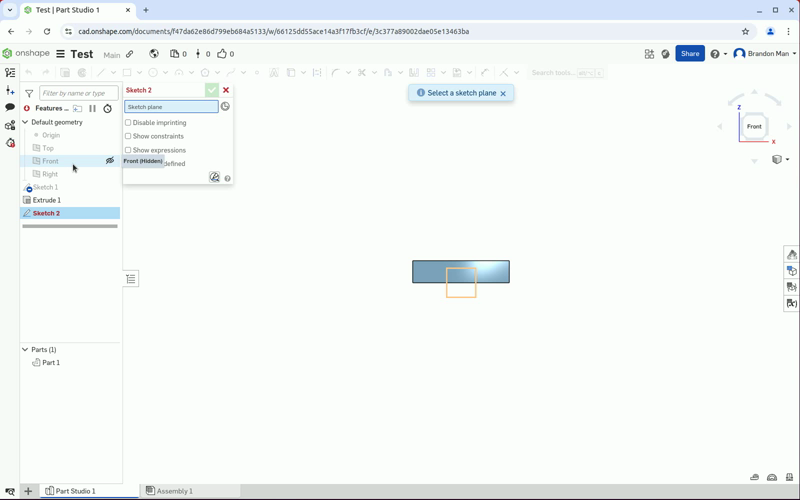
click(73, 163)
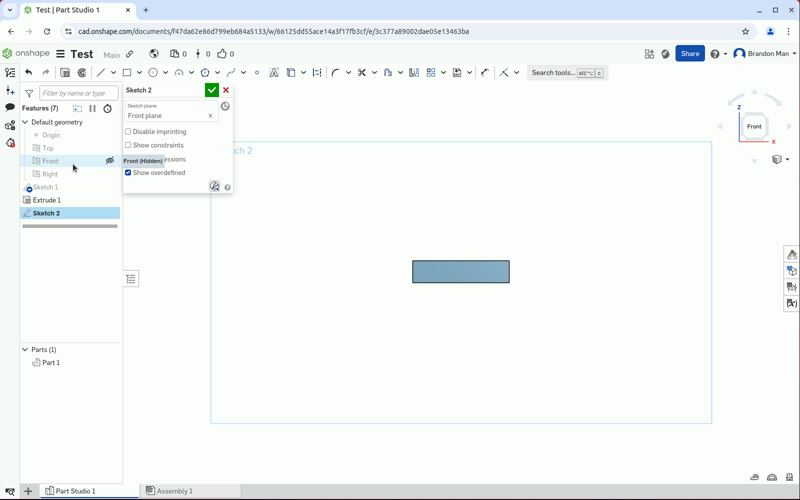
mouse_move(73, 352)
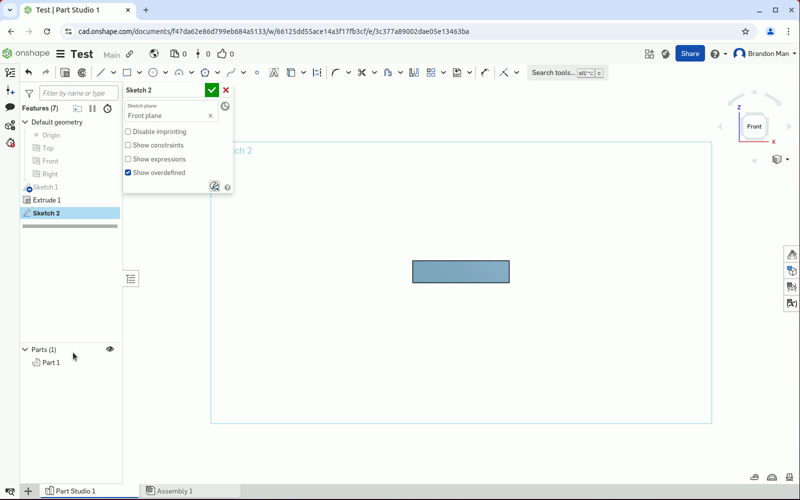
key(y)
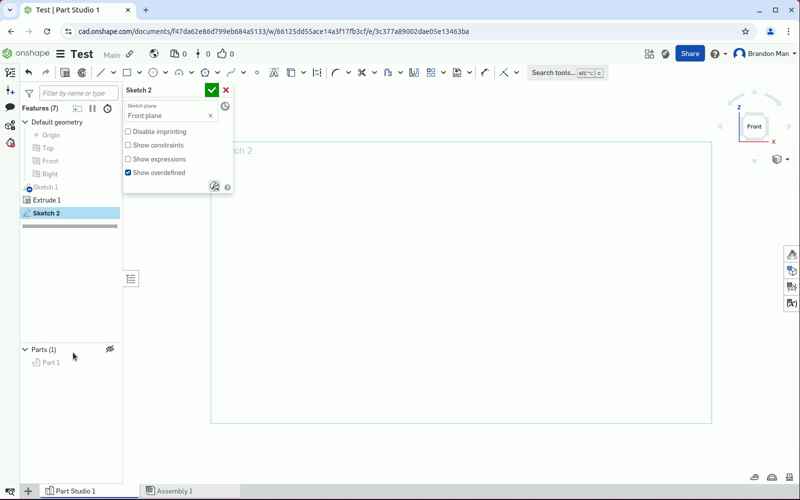
key(l)
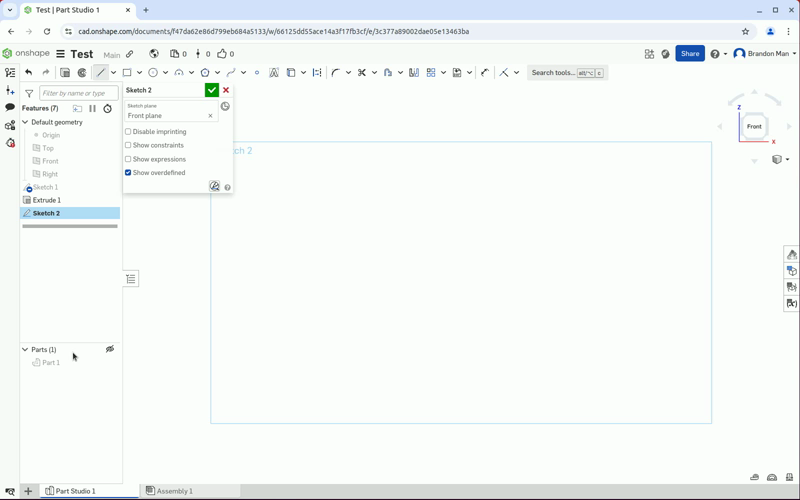
key_down(shift)
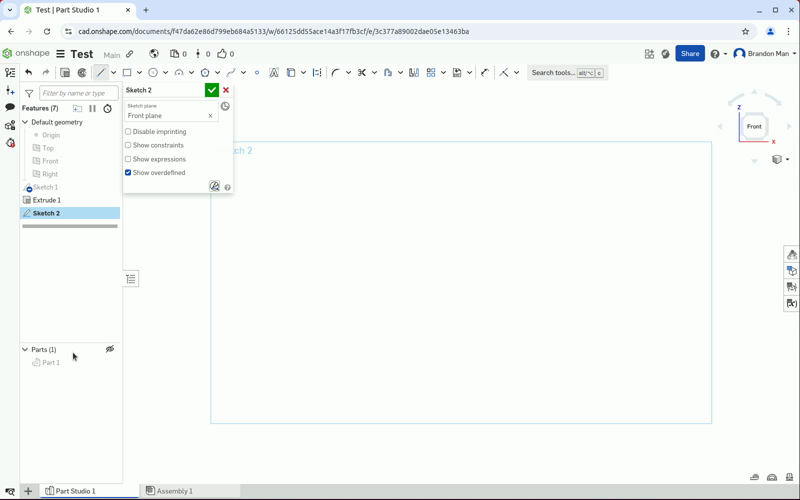
mouse_move(412, 282)
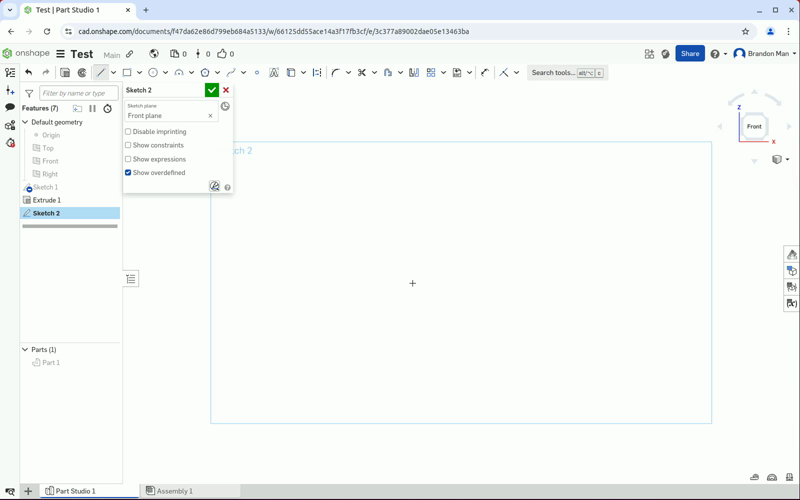
click(412, 282)
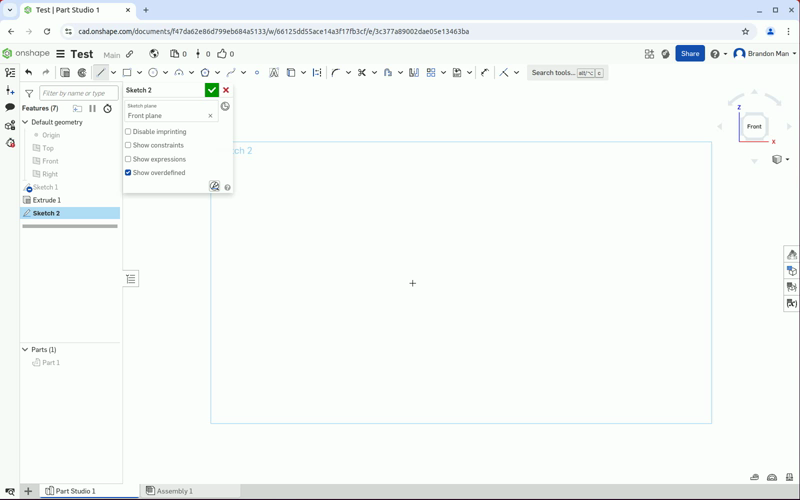
key_up(shift)
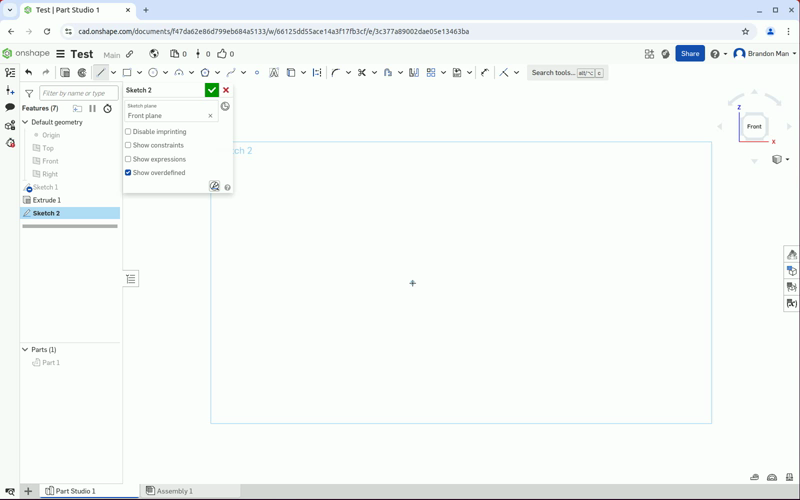
key_down(shift)
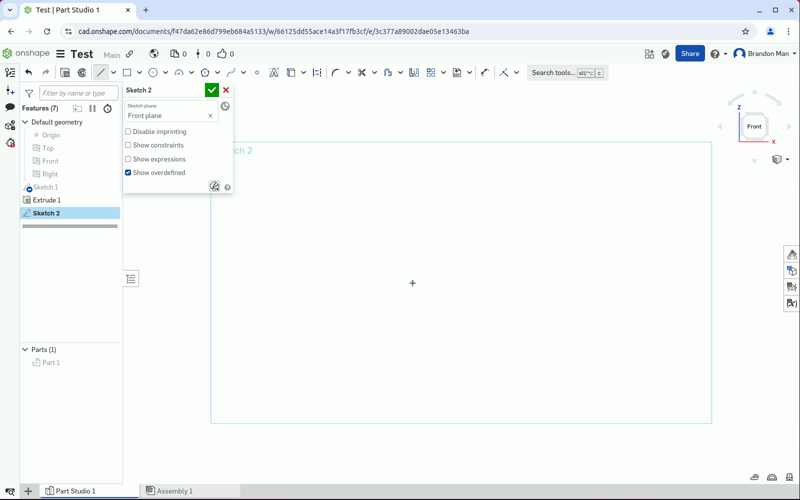
mouse_move(509, 282)
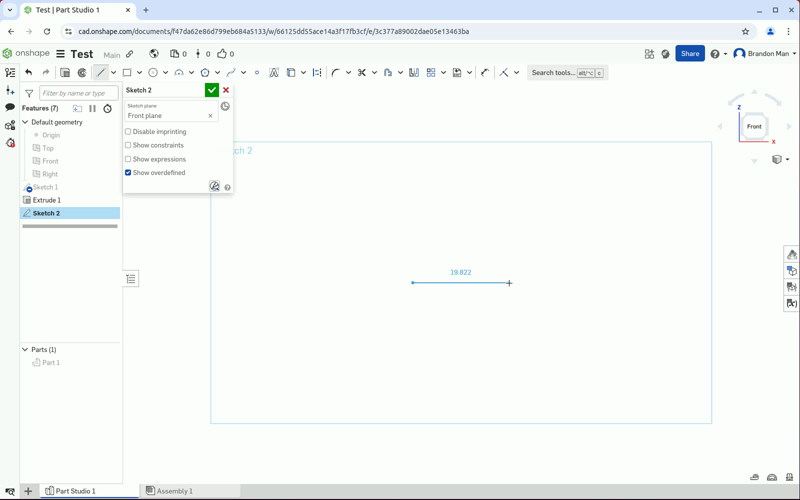
click(509, 282)
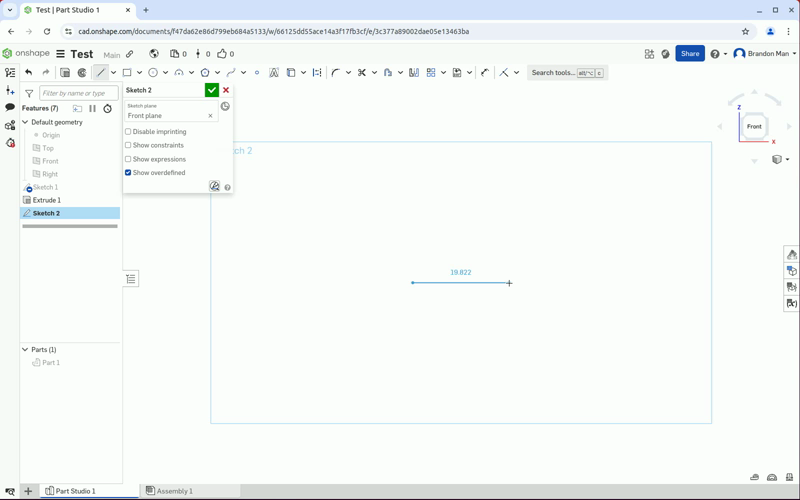
key_up(shift)
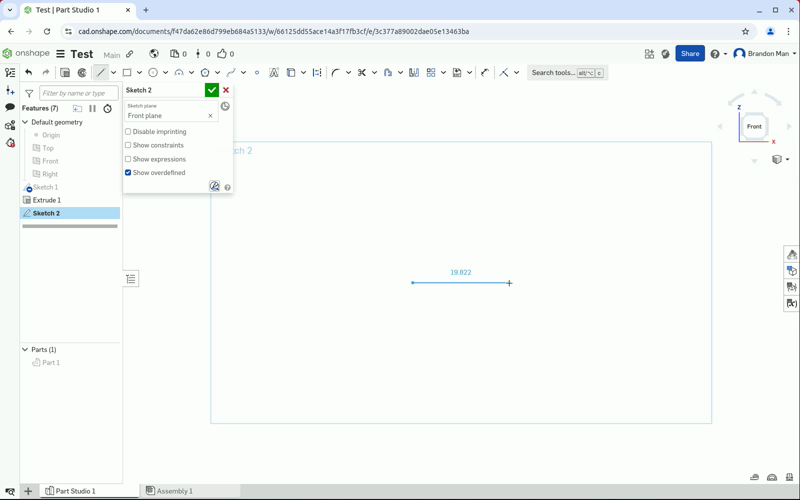
key_down(shift)
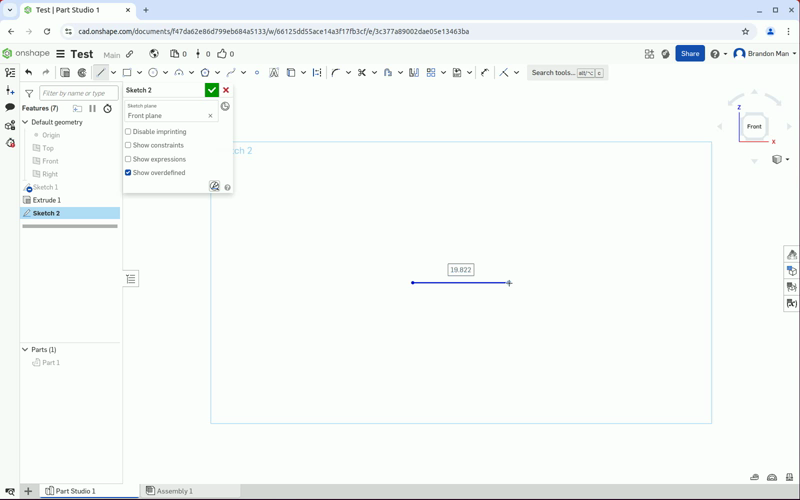
mouse_move(539, 282)
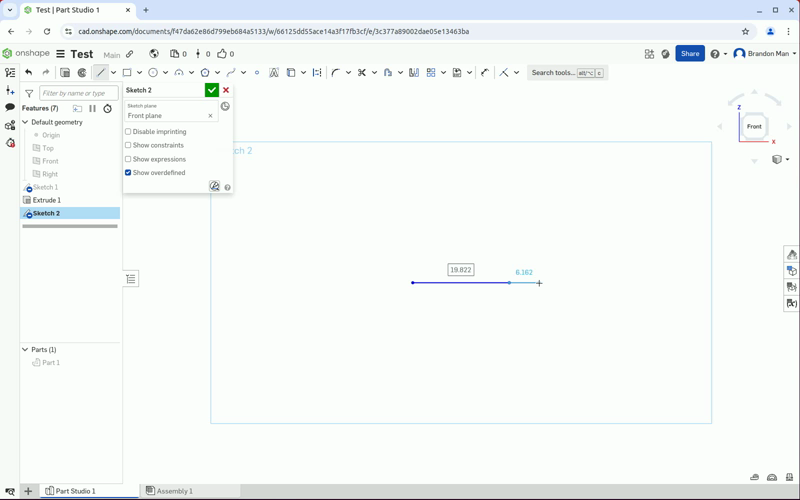
mouse_move(509, 260)
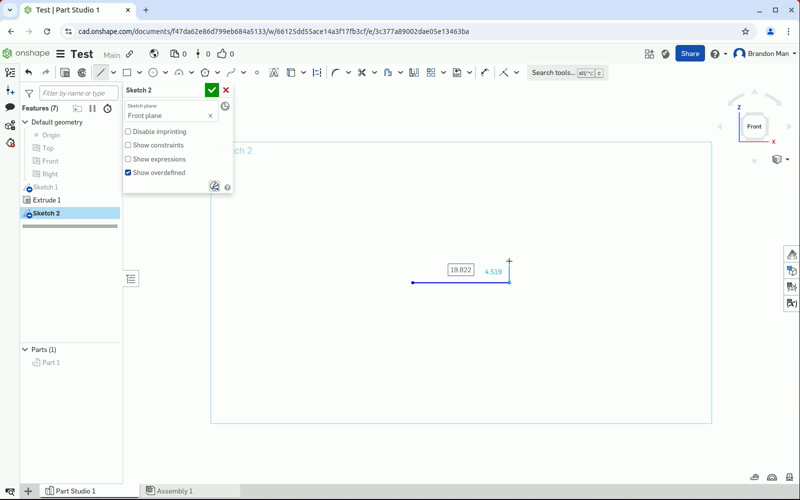
click(509, 260)
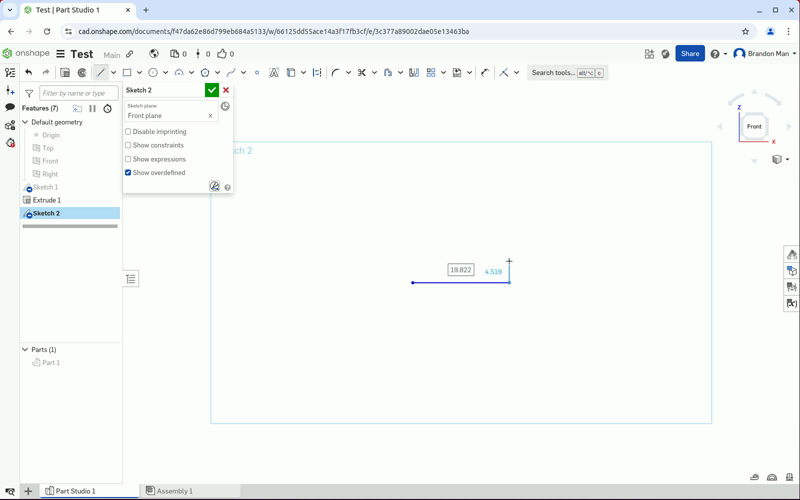
key_up(shift)
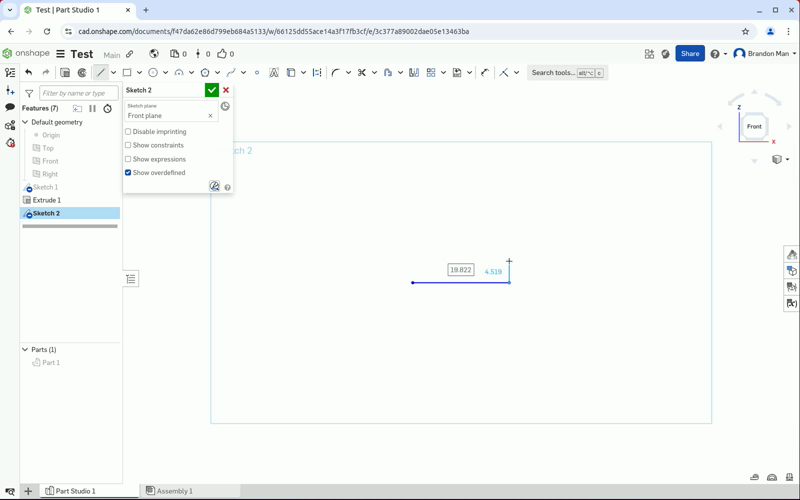
key_down(shift)
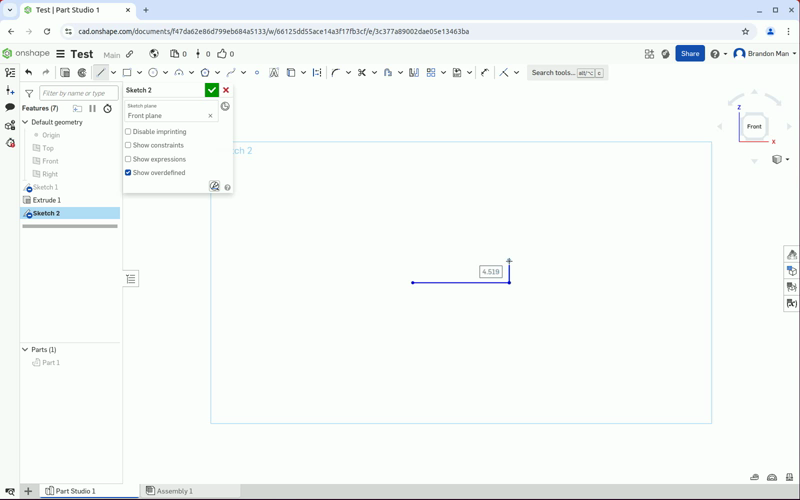
mouse_move(412, 260)
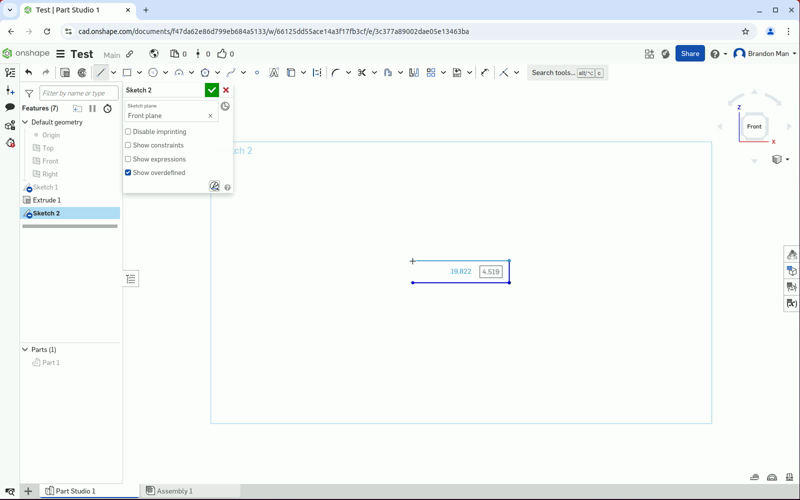
click(412, 260)
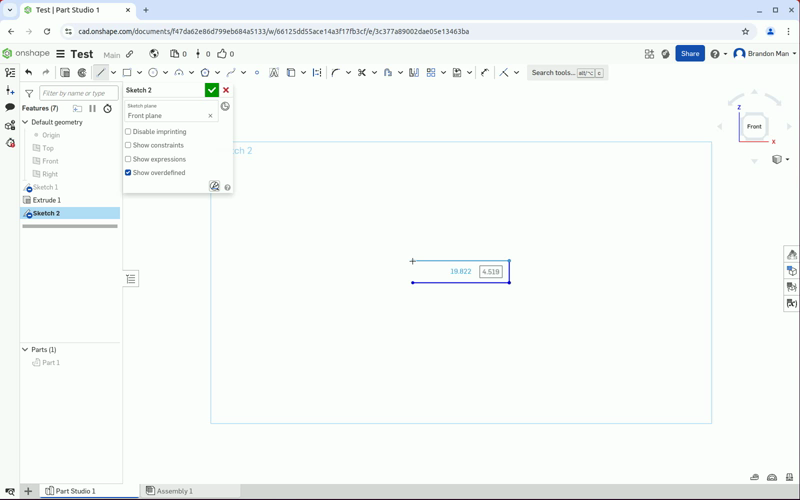
key_up(shift)
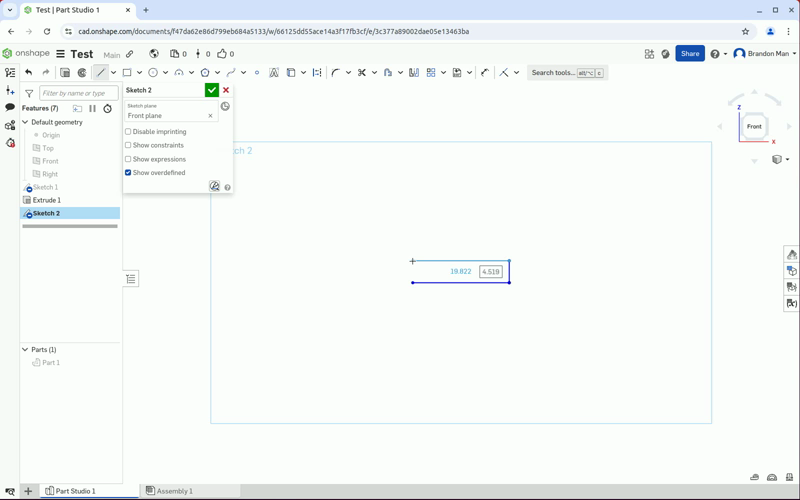
mouse_move(442, 260)
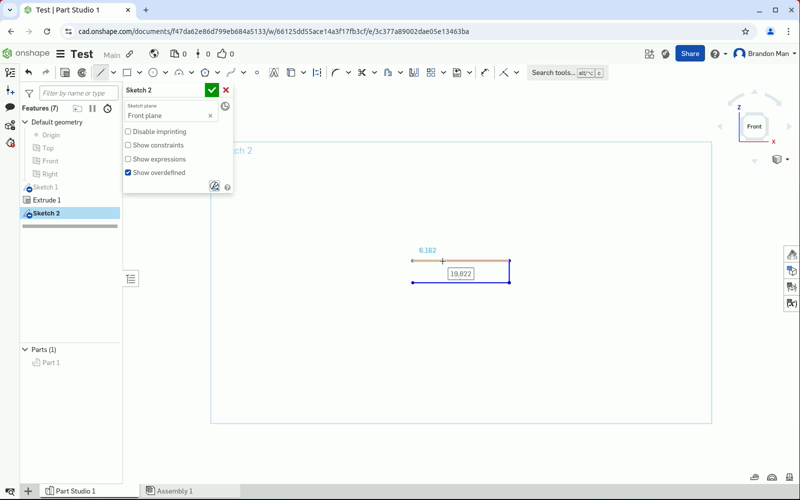
key_down(shift)
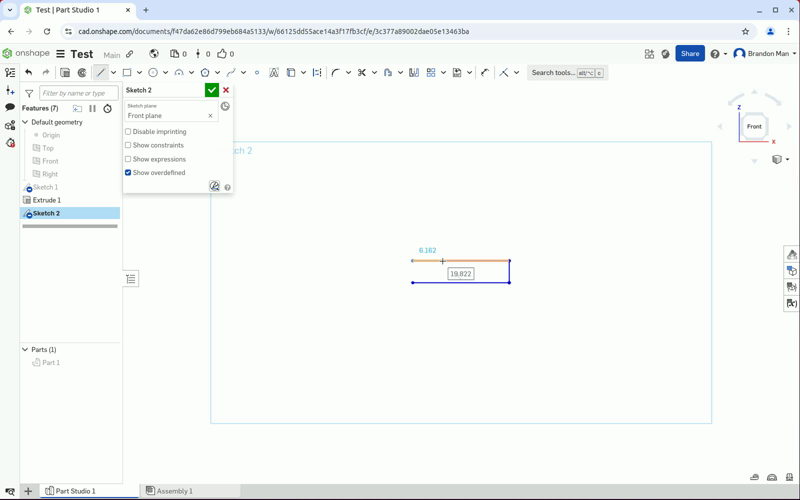
mouse_move(412, 282)
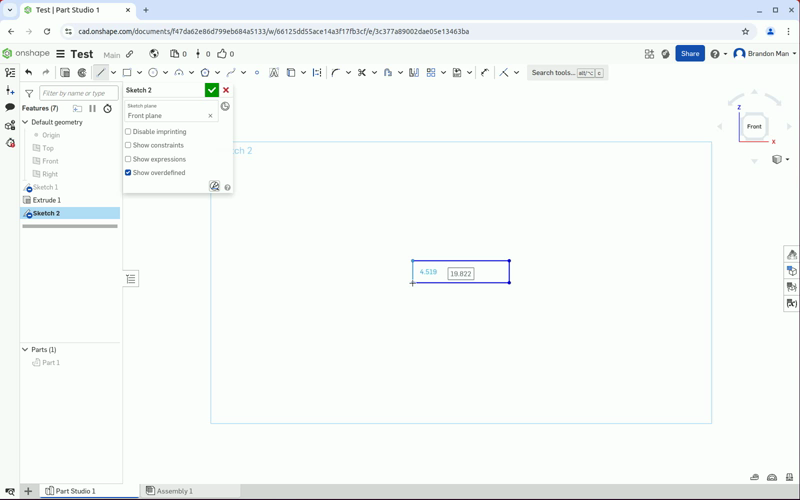
key_up(shift)
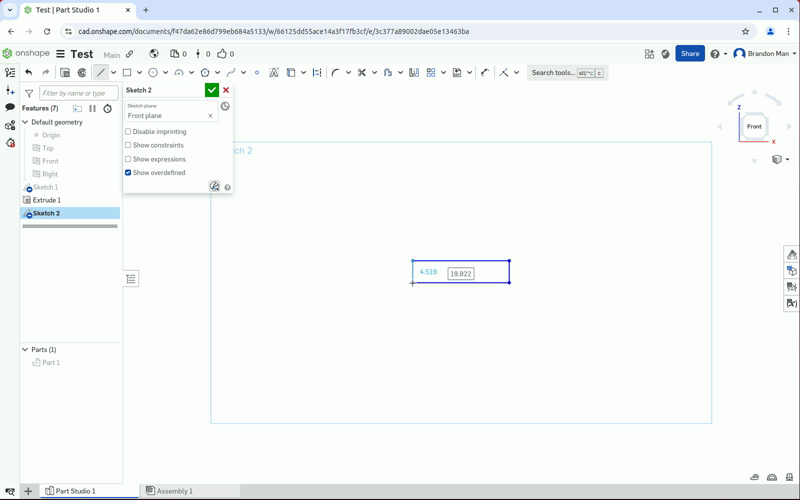
click(412, 282)
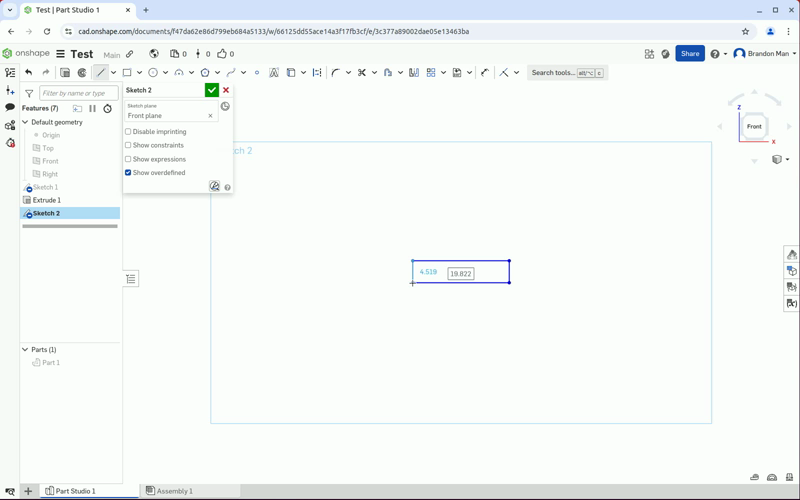
key(esc)
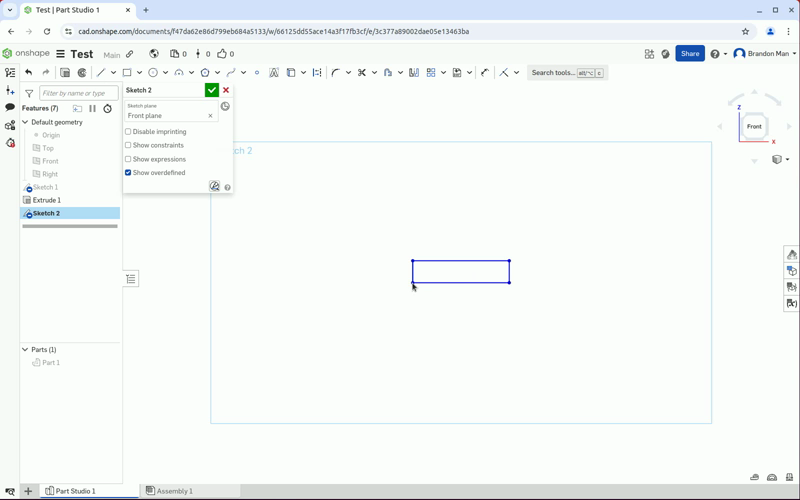
mouse_move(424, 270)
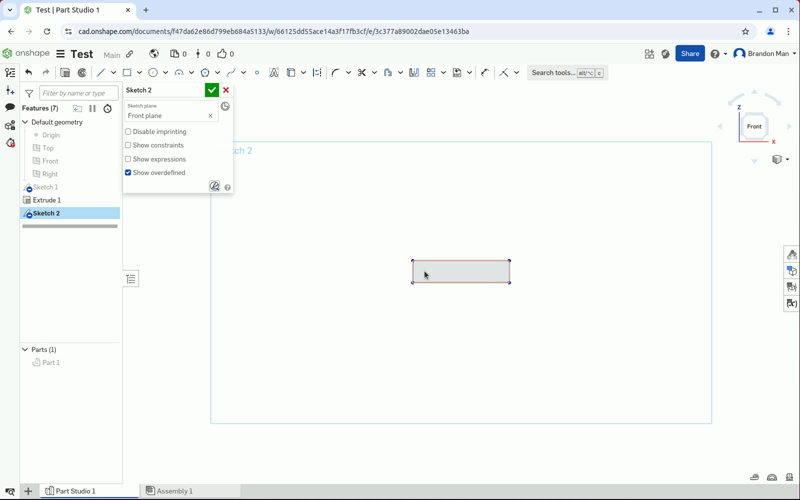
click(424, 270)
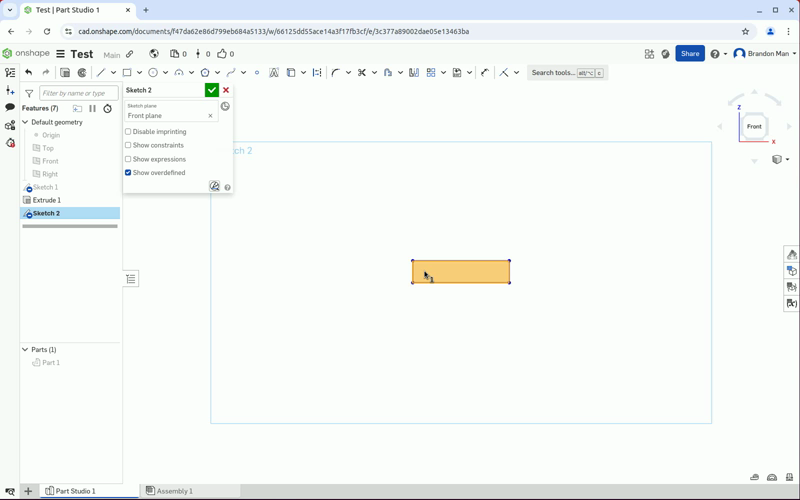
mouse_move(73, 352)
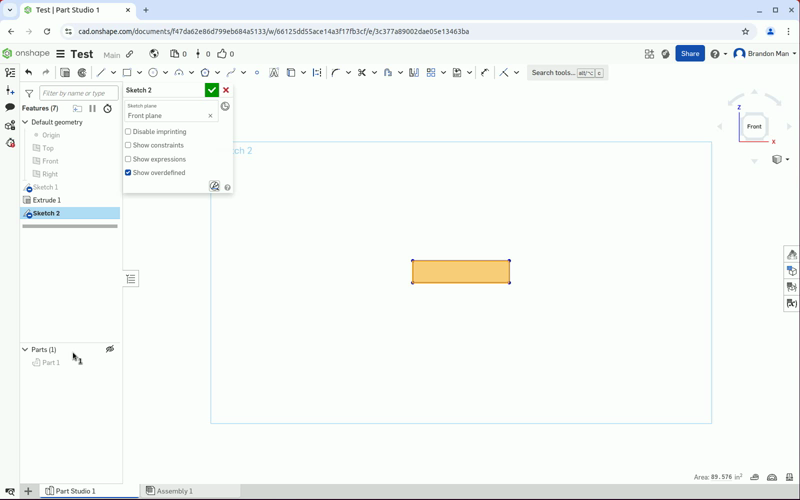
key(shift+y)
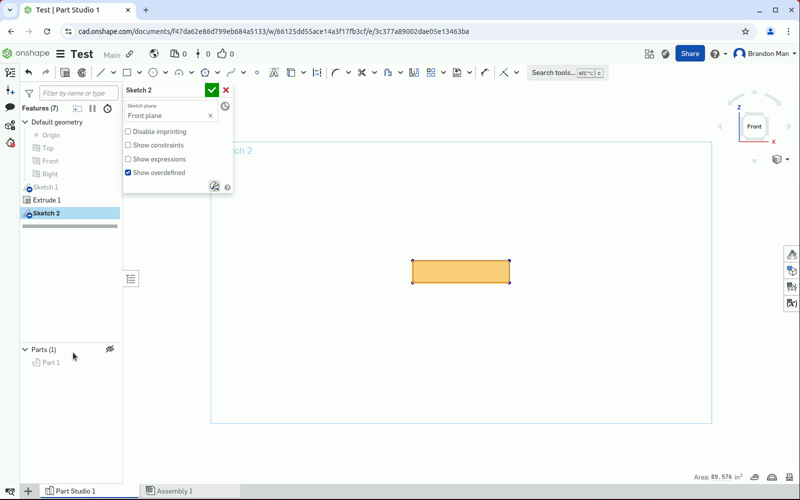
key(shift+e)
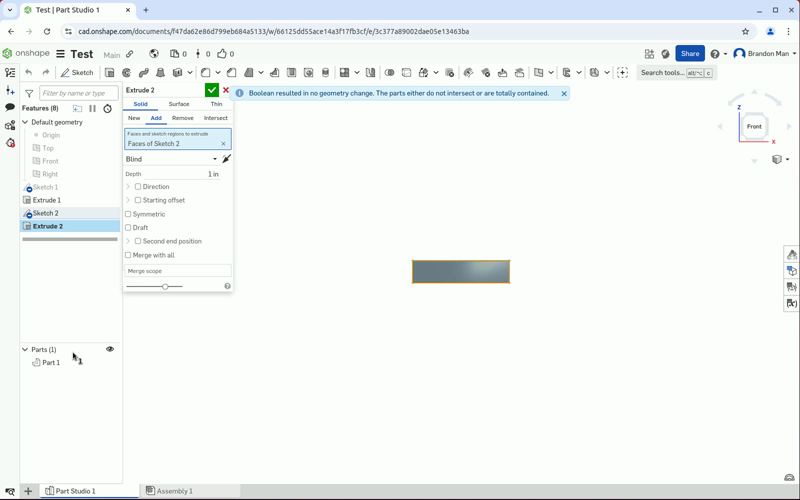
mouse_move(143, 106)
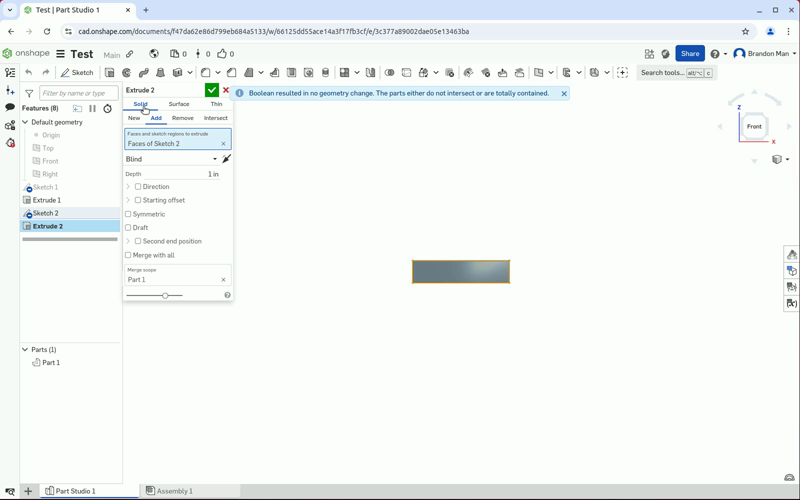
click(143, 106)
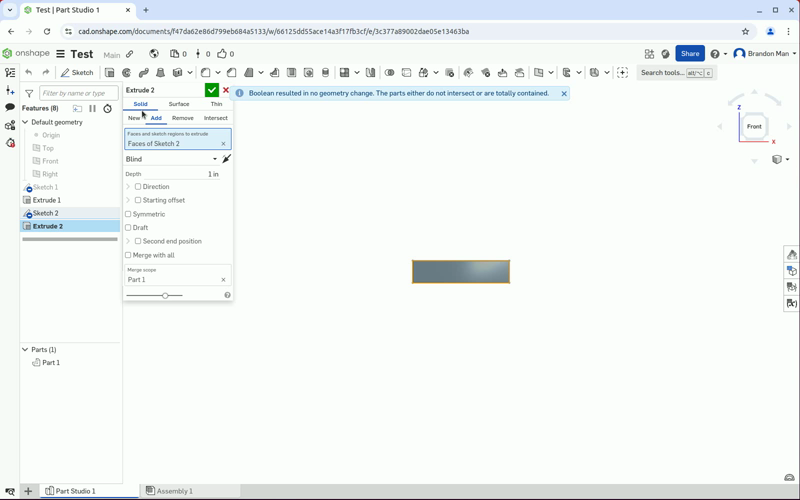
mouse_move(137, 120)
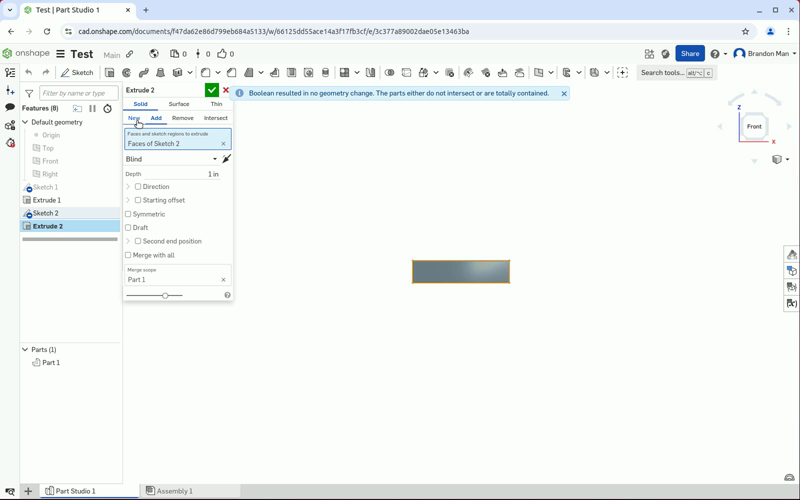
click(137, 120)
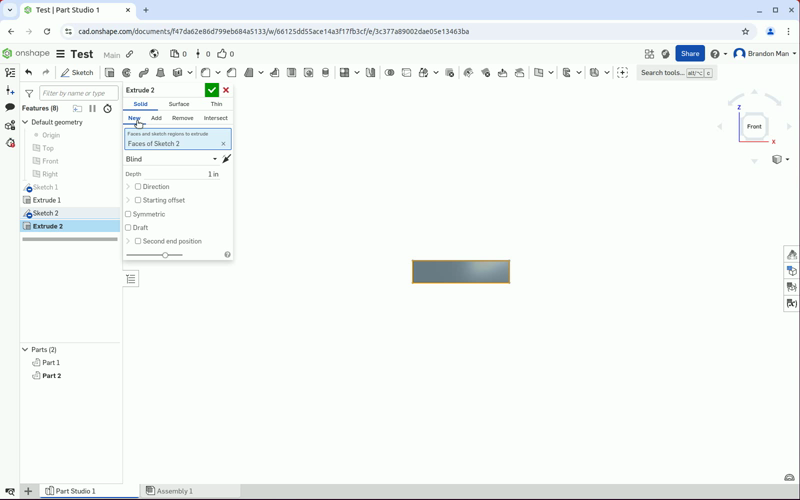
key(tab, 4)
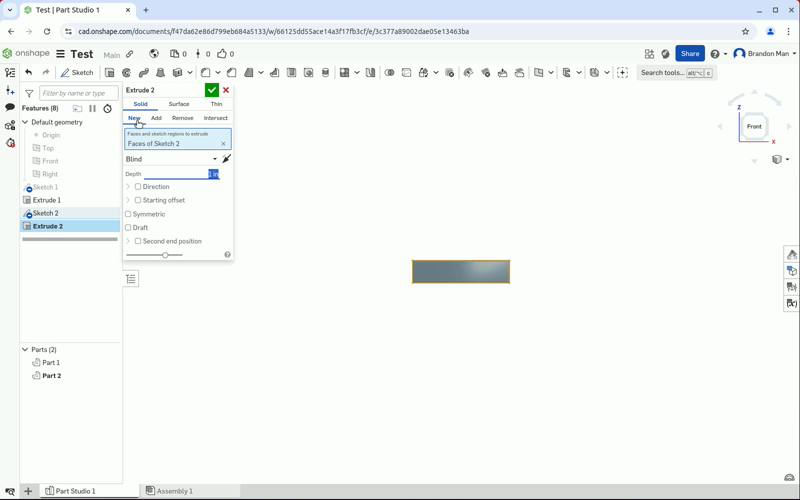
text(22.626)
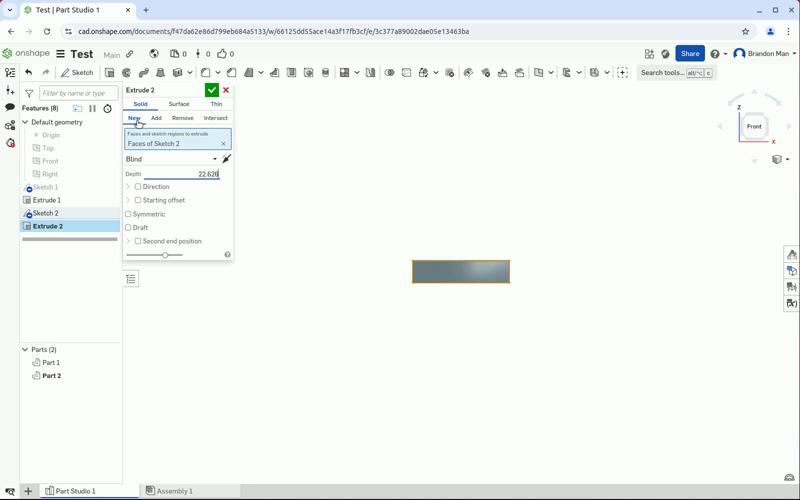
key(tab, 3)
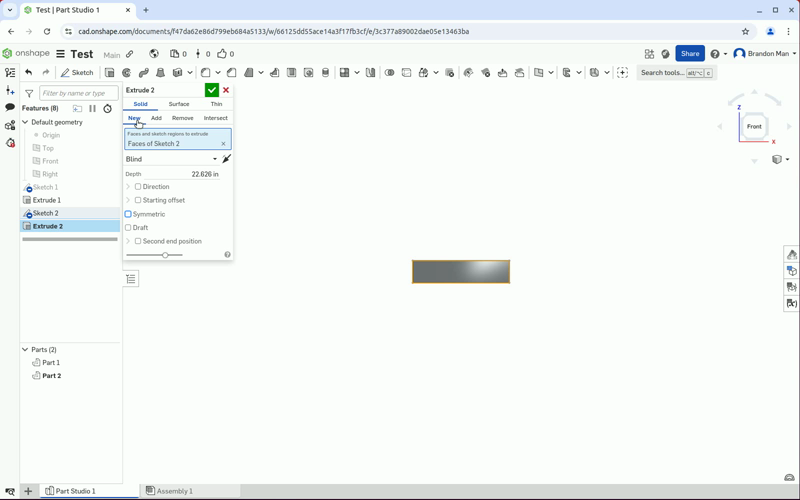
key(space)
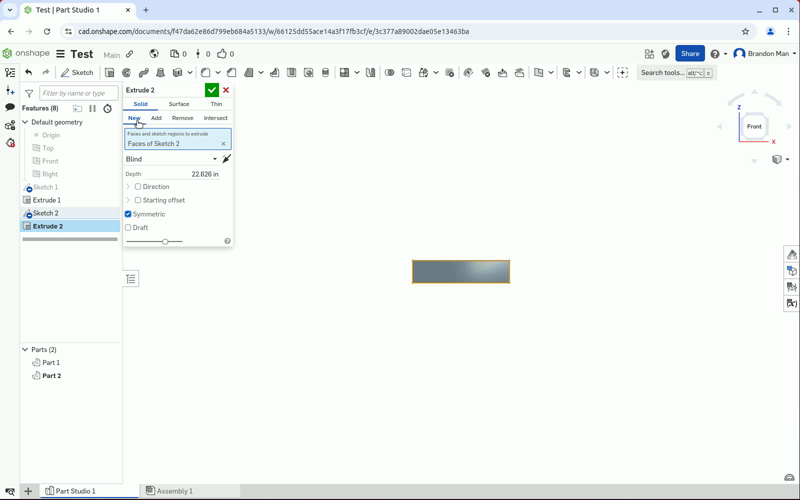
key(enter)
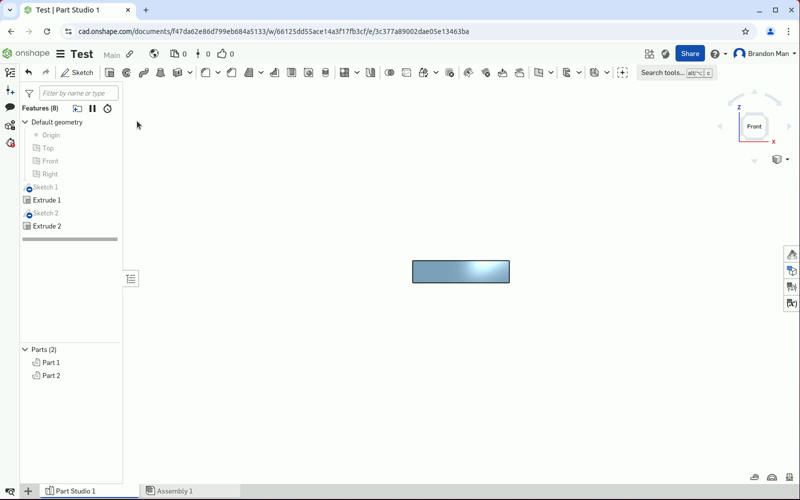
key(shift+h)
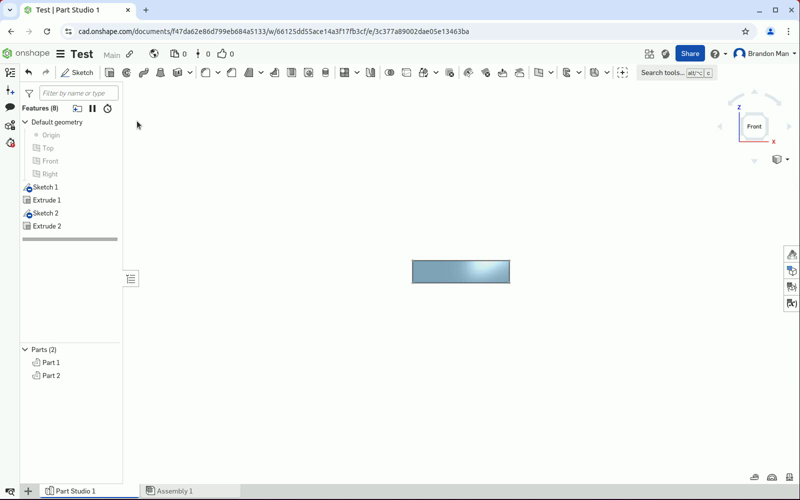
key(shift+h)
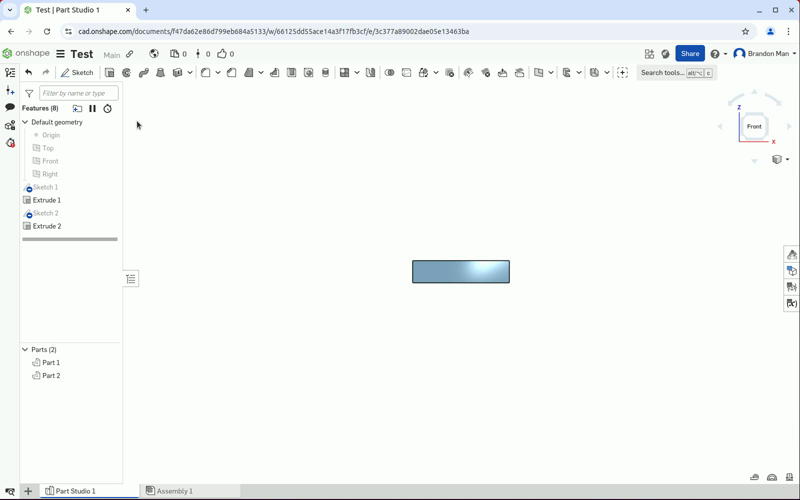
mouse_move(73, 189)
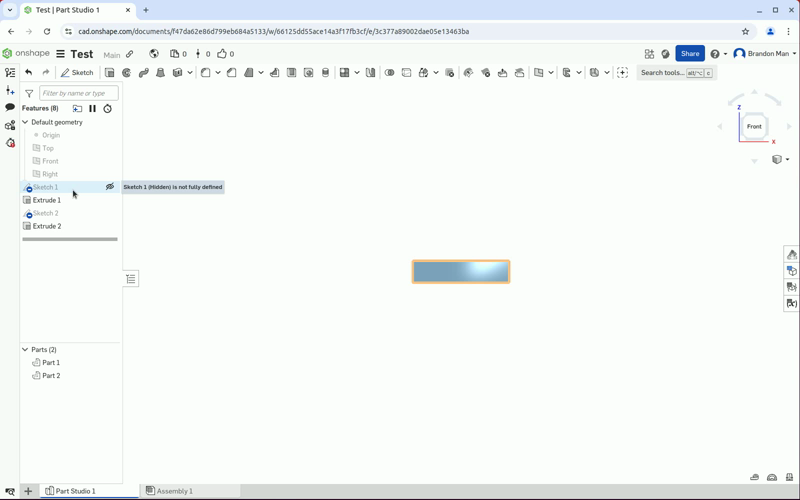
click(73, 189)
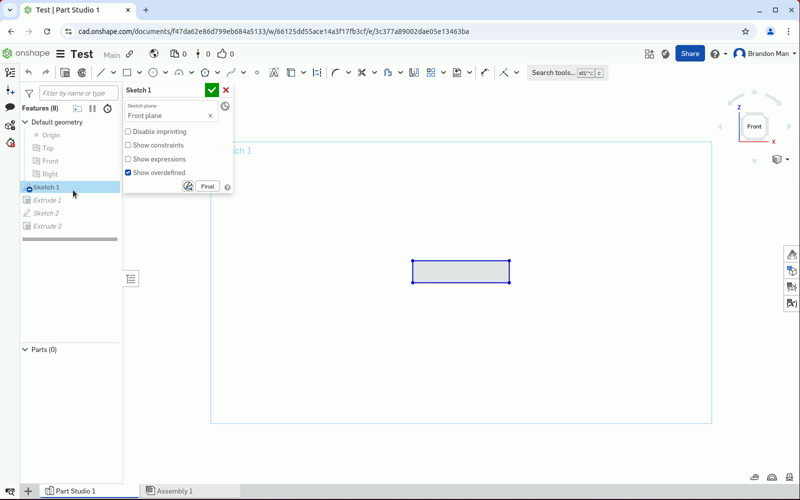
mouse_move(229, 92)
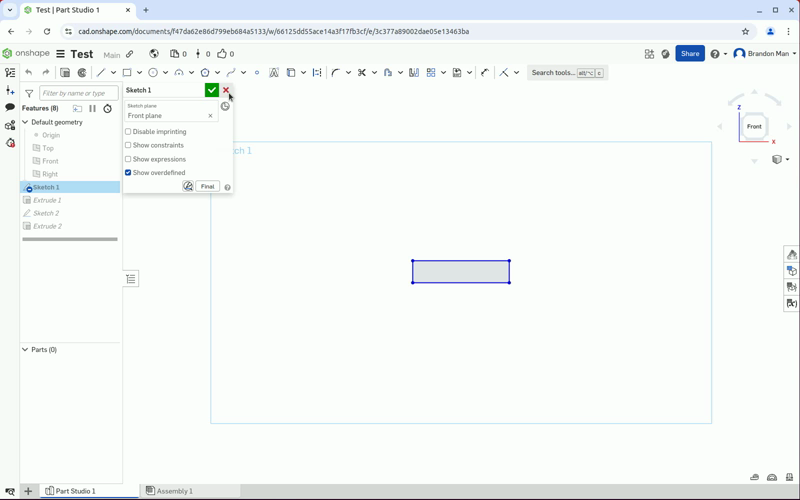
click(229, 92)
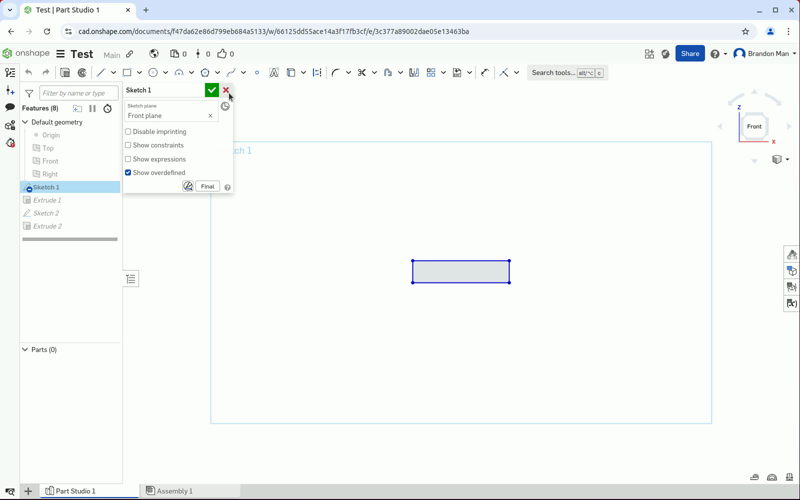
key(shift+s)
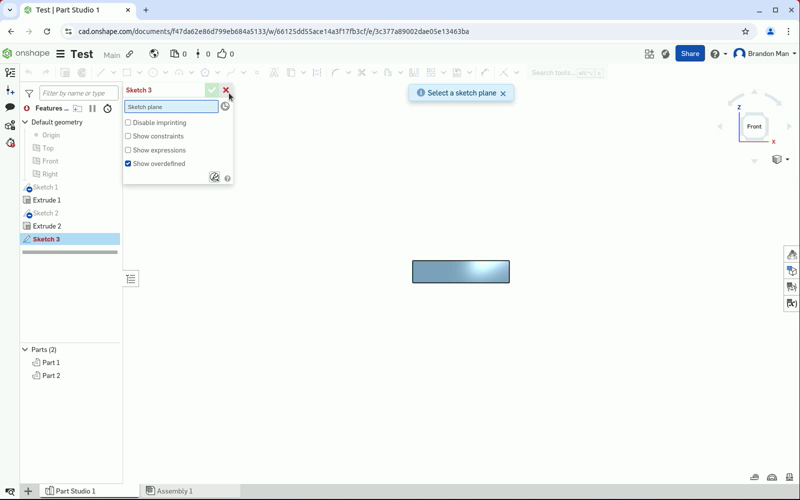
mouse_move(73, 163)
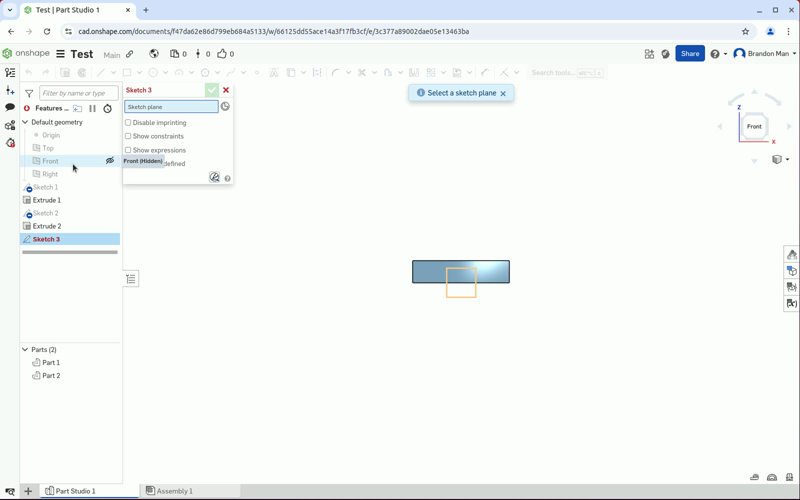
click(73, 163)
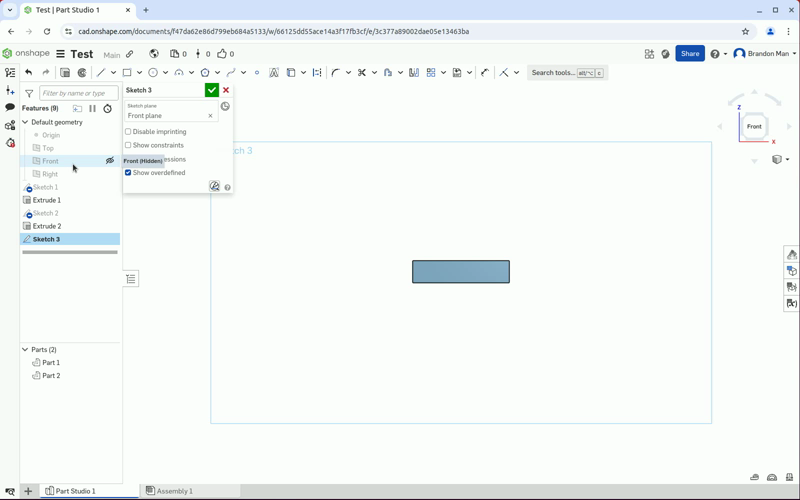
mouse_move(73, 352)
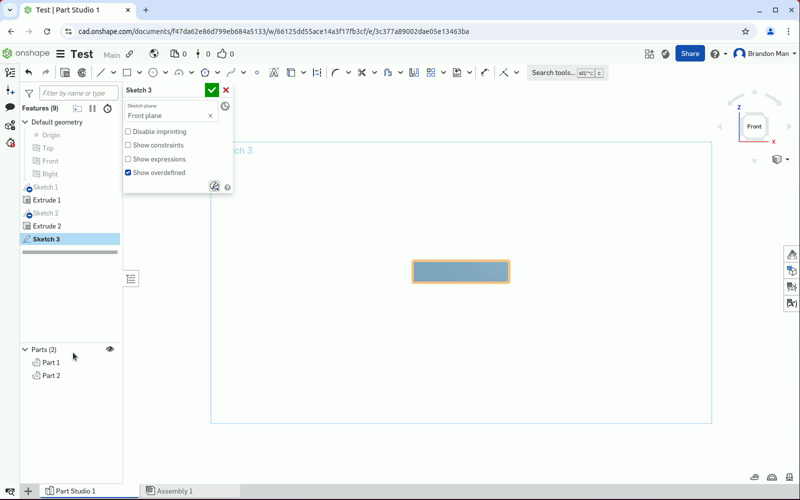
key(y)
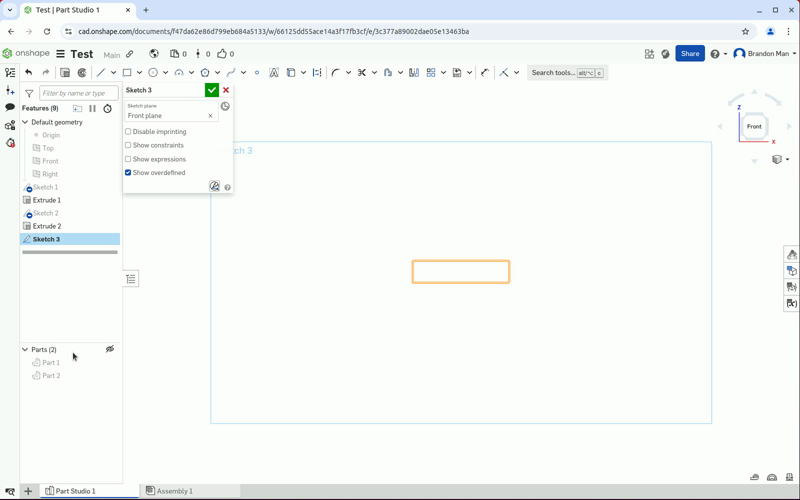
key(l)
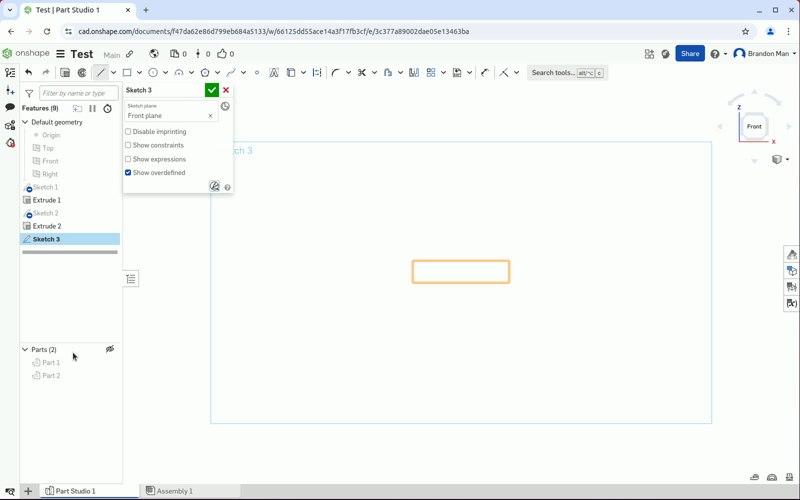
key_down(shift)
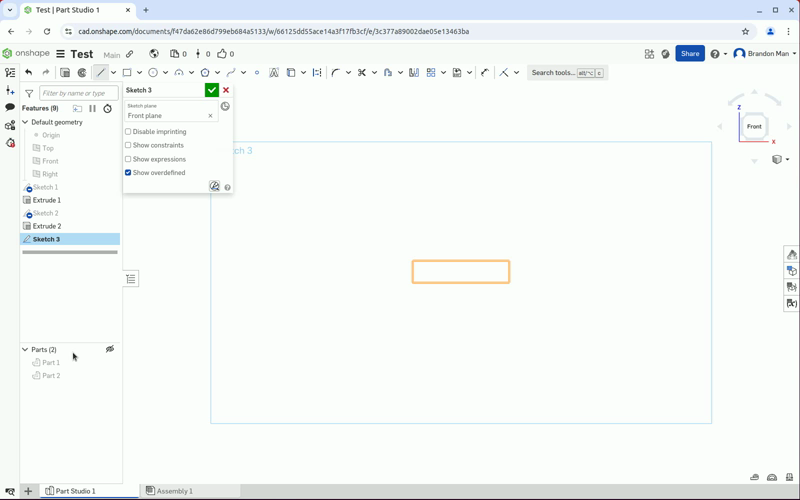
mouse_move(378, 260)
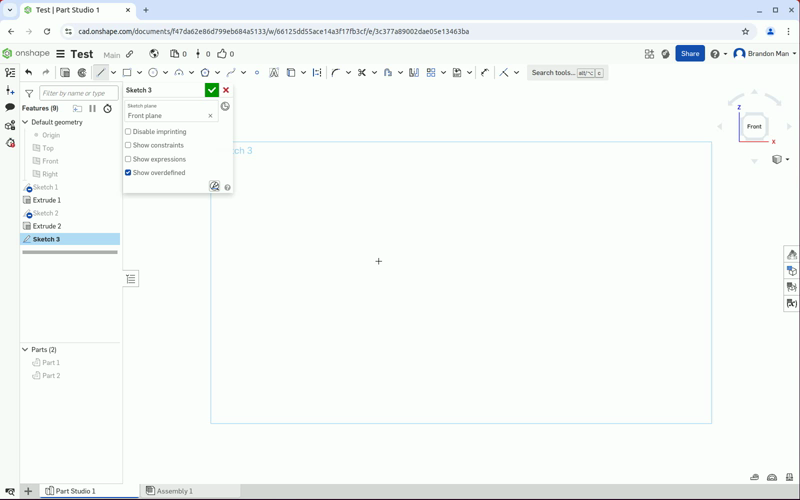
click(378, 260)
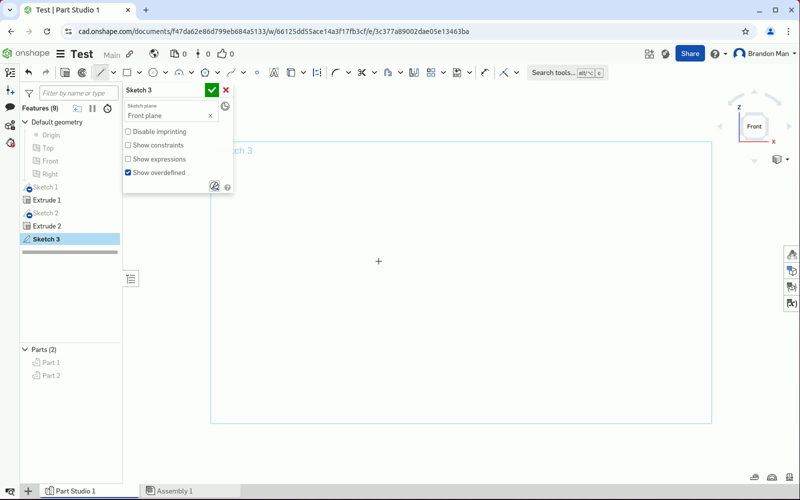
key_up(shift)
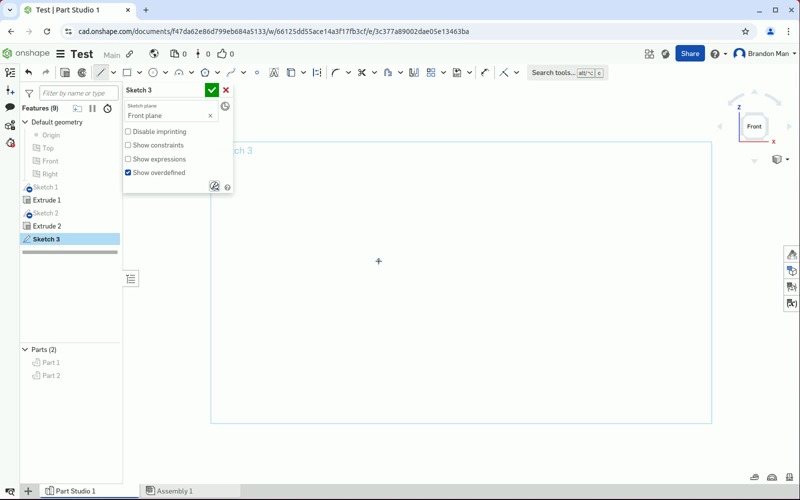
key_down(shift)
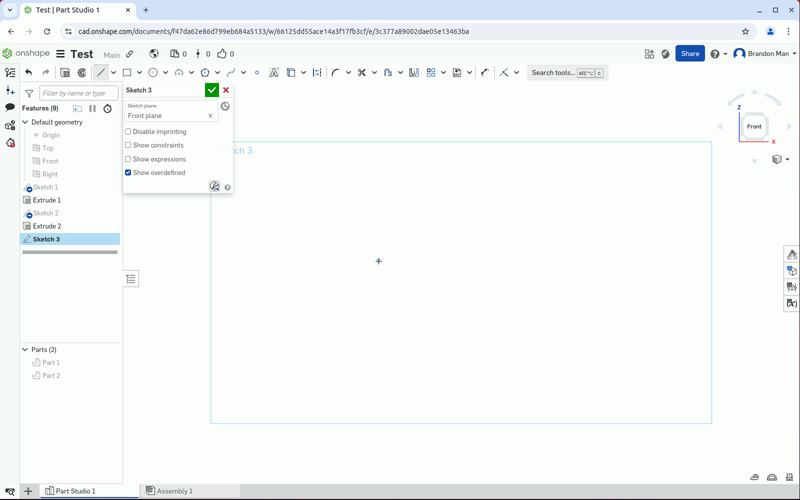
mouse_move(408, 260)
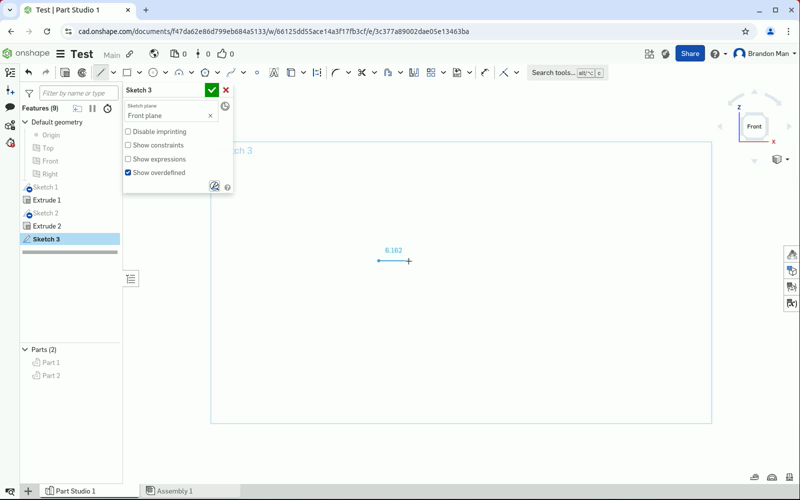
mouse_move(413, 260)
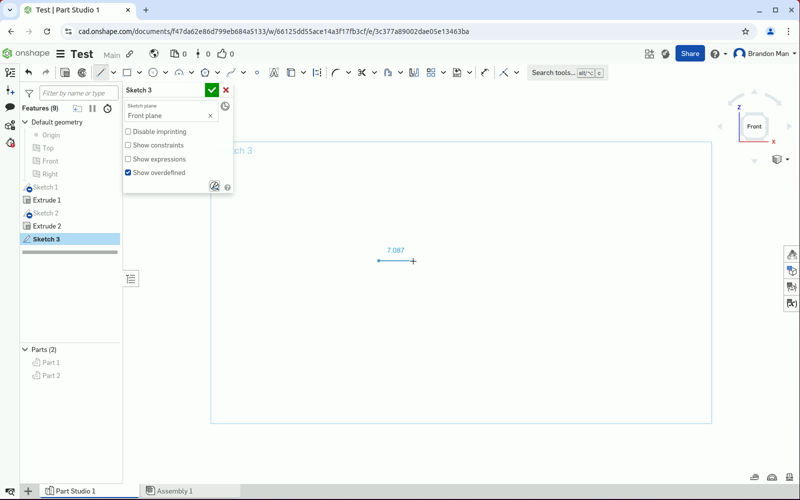
click(413, 260)
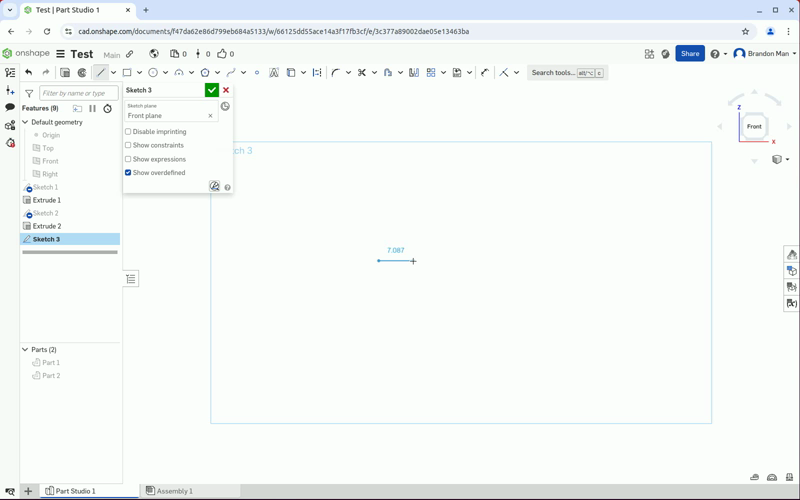
key_up(shift)
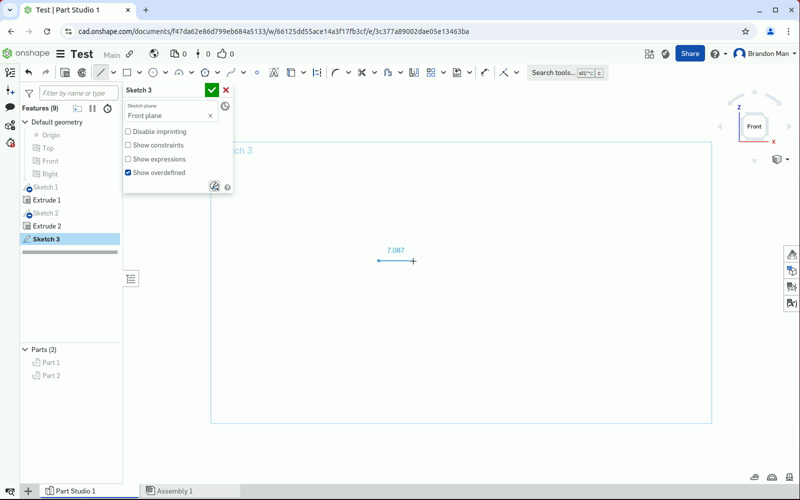
key_down(shift)
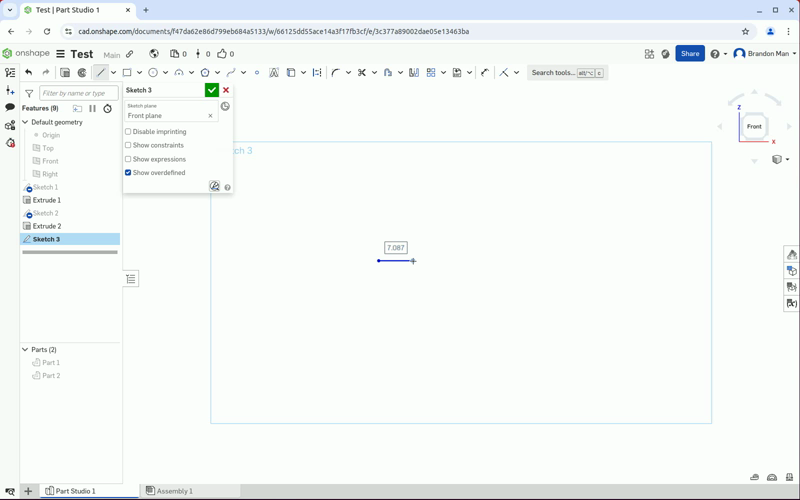
mouse_move(507, 260)
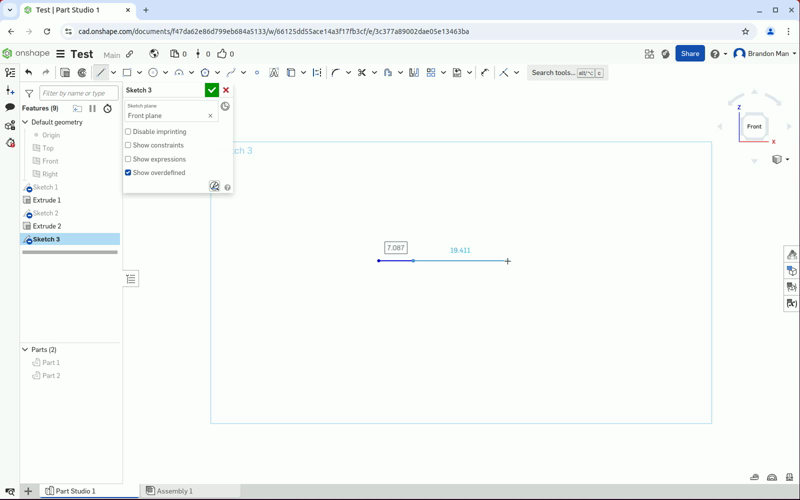
click(507, 260)
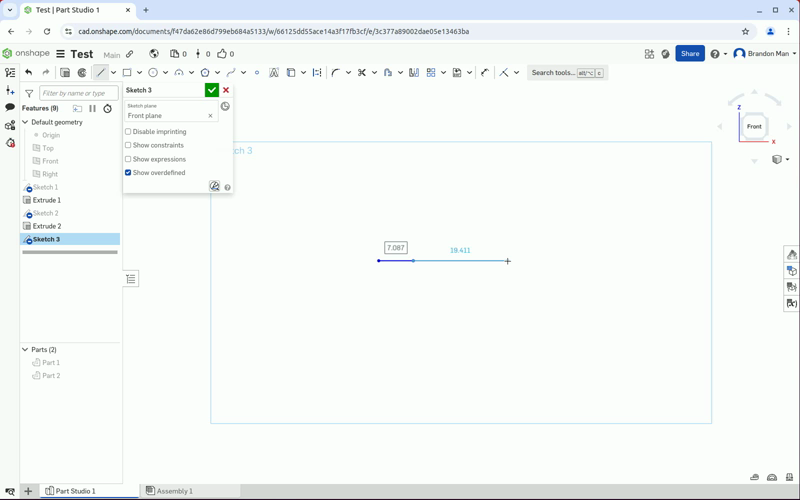
key_up(shift)
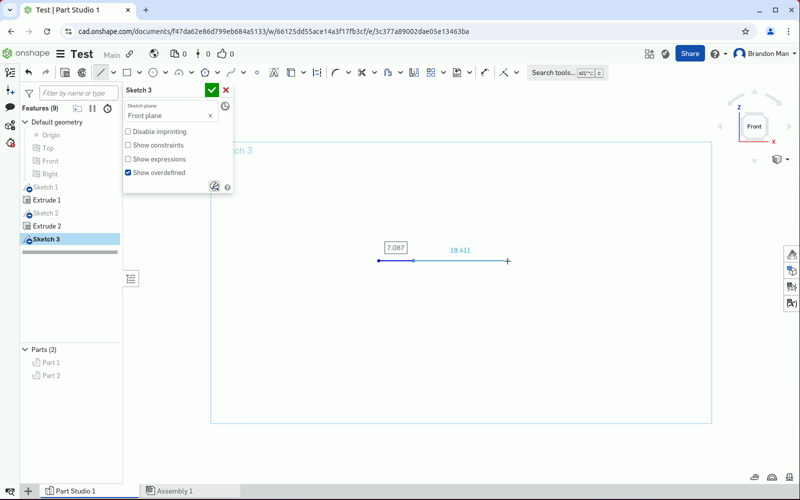
key_down(shift)
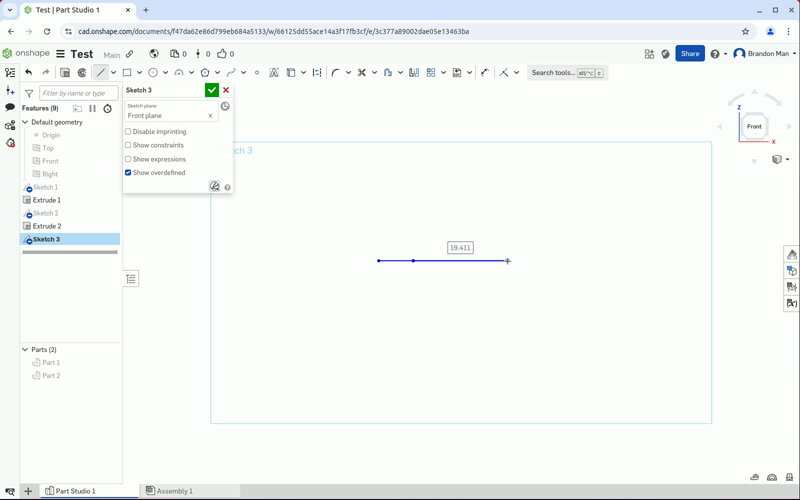
mouse_move(537, 260)
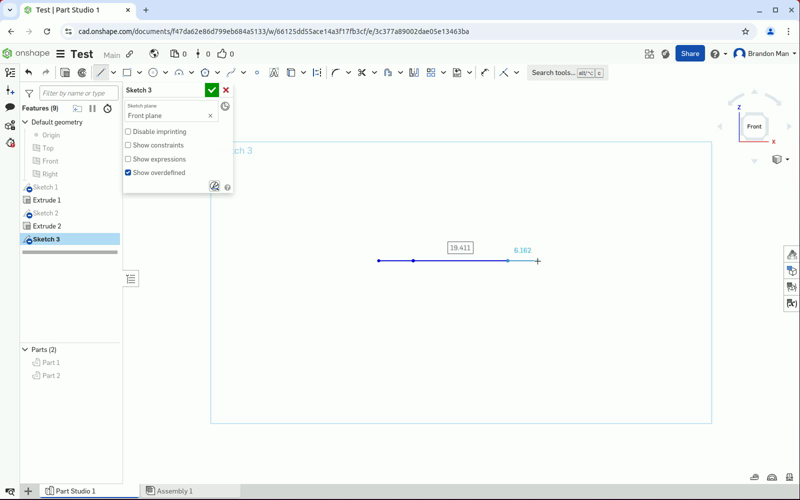
mouse_move(542, 260)
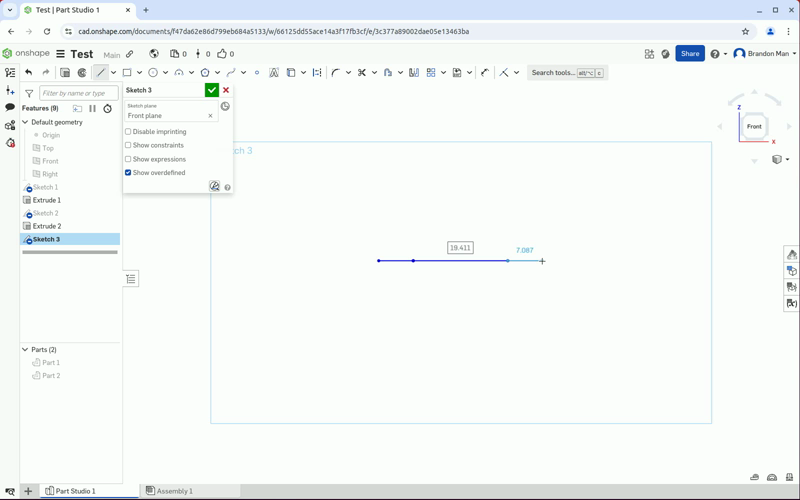
click(542, 260)
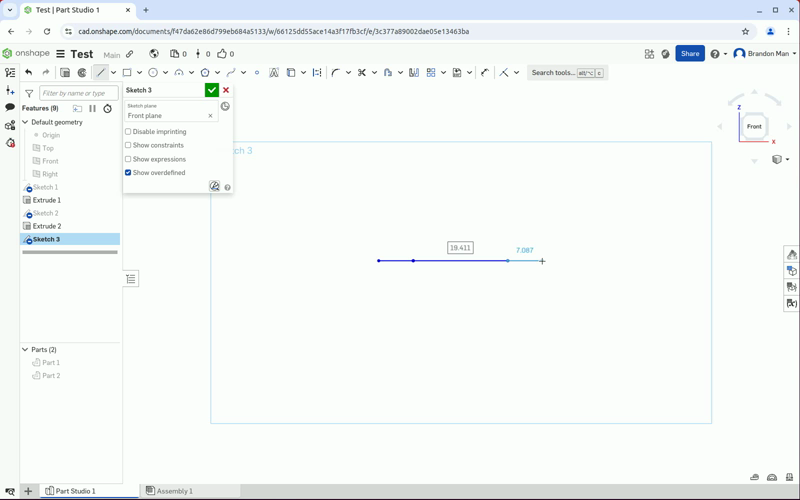
key_up(shift)
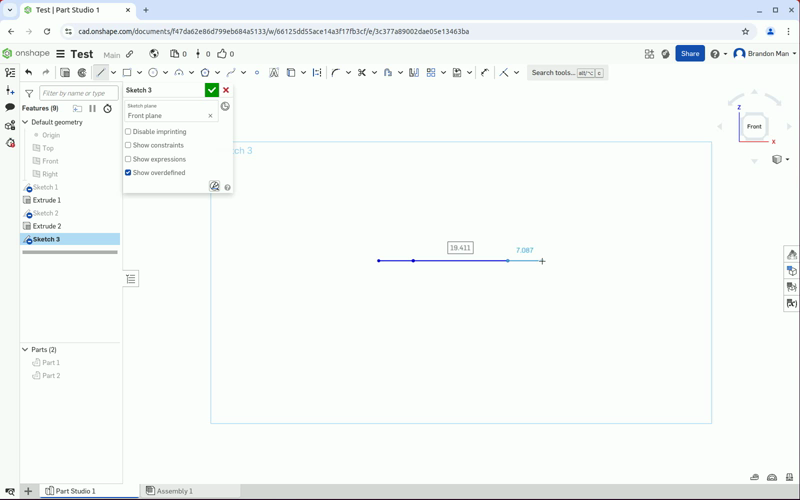
key_down(shift)
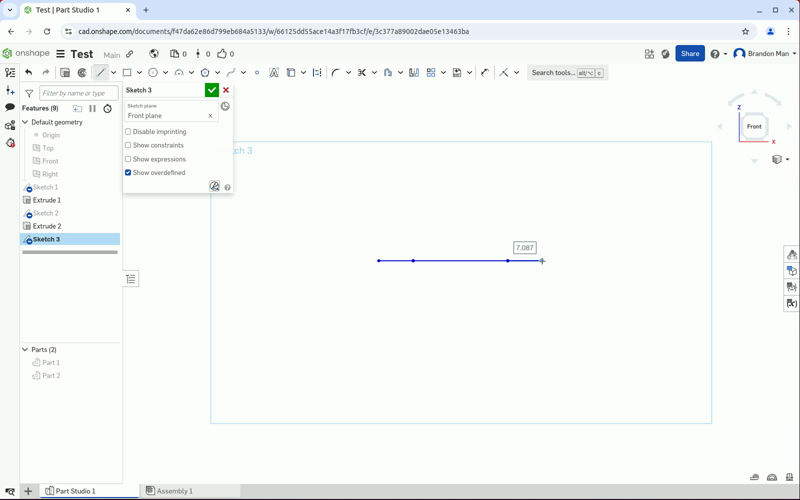
mouse_move(542, 171)
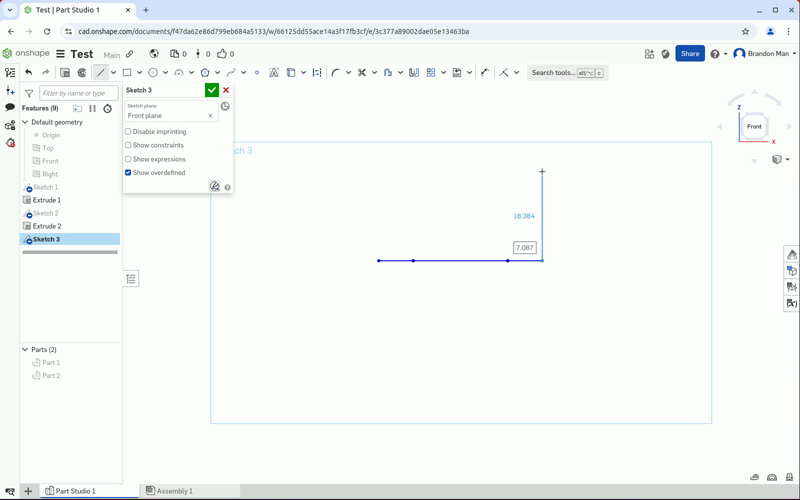
click(542, 171)
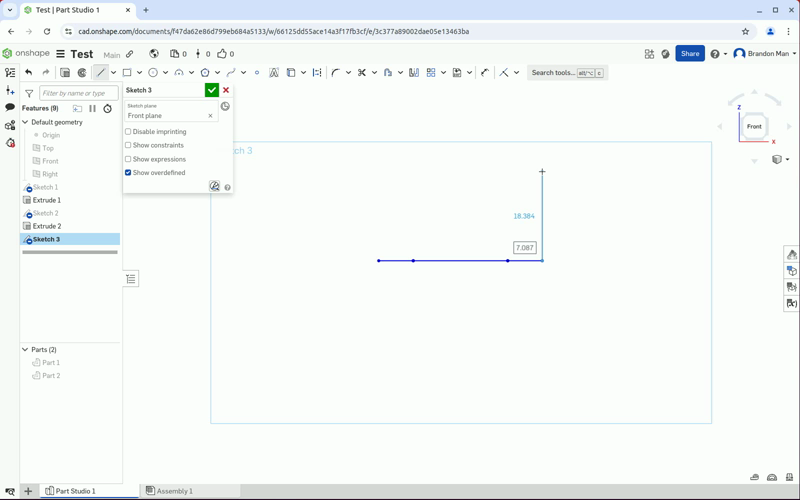
key_up(shift)
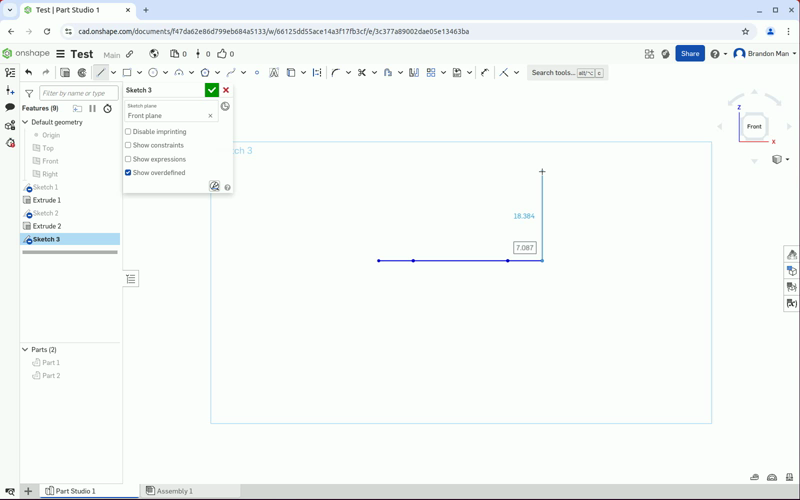
key_down(shift)
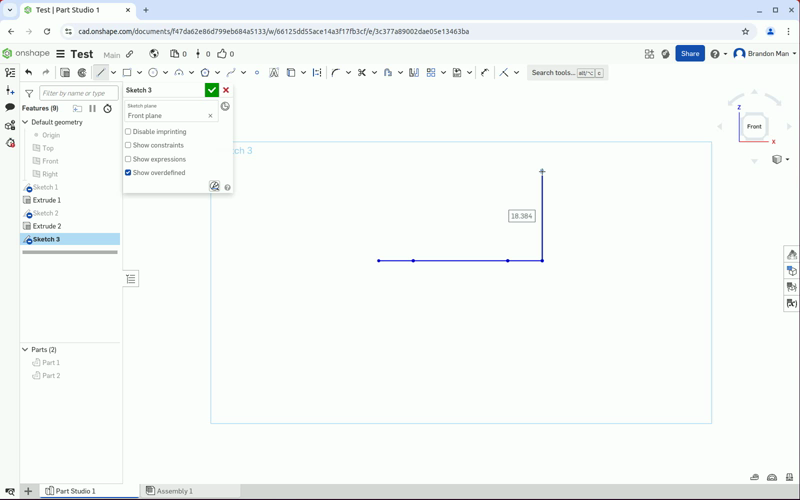
mouse_move(378, 171)
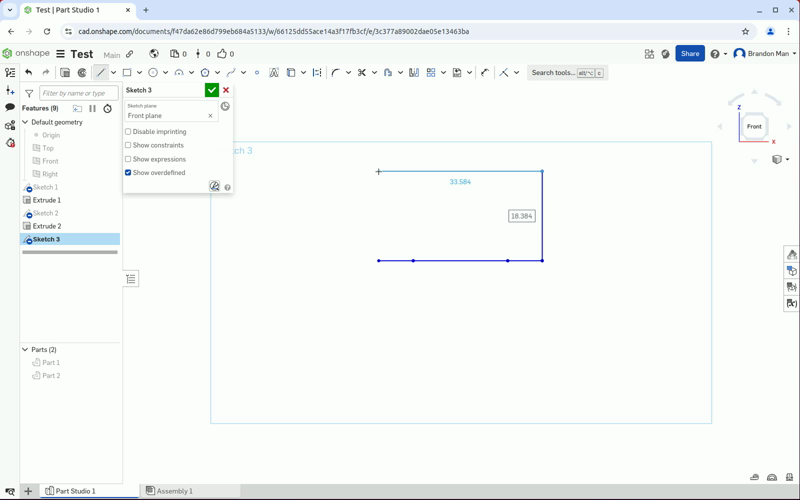
click(378, 171)
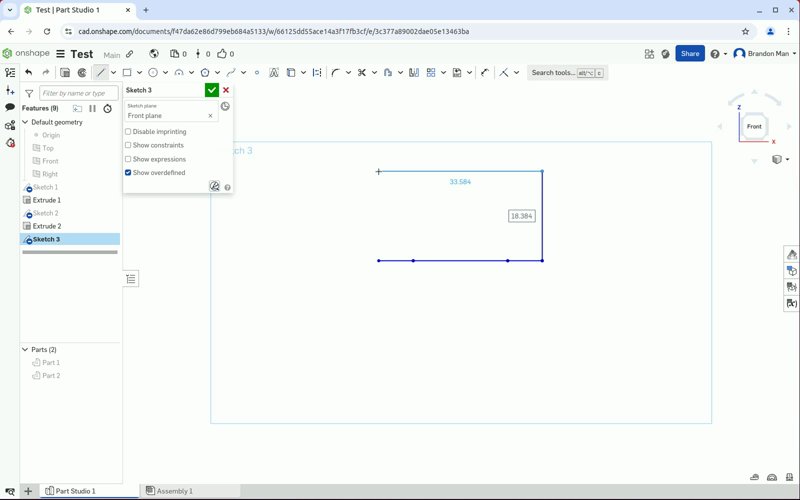
key_up(shift)
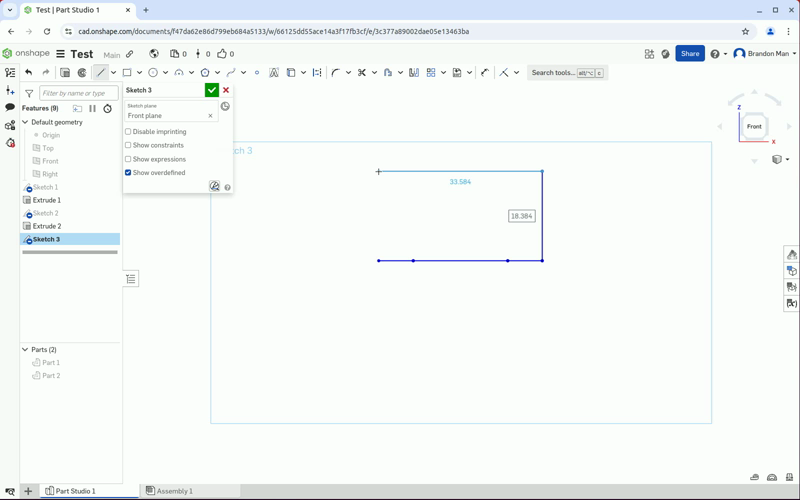
key_down(shift)
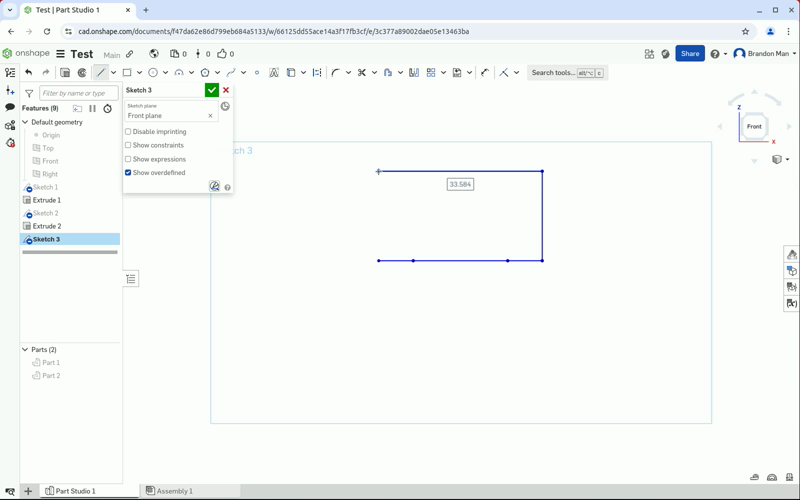
mouse_move(378, 260)
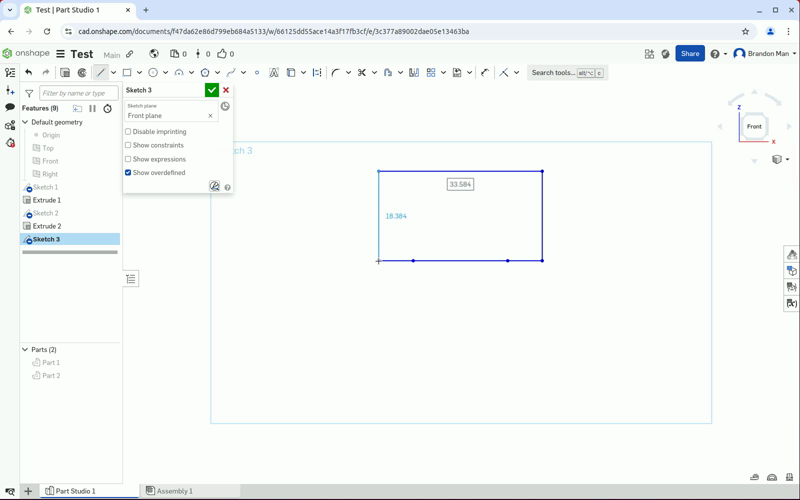
key_up(shift)
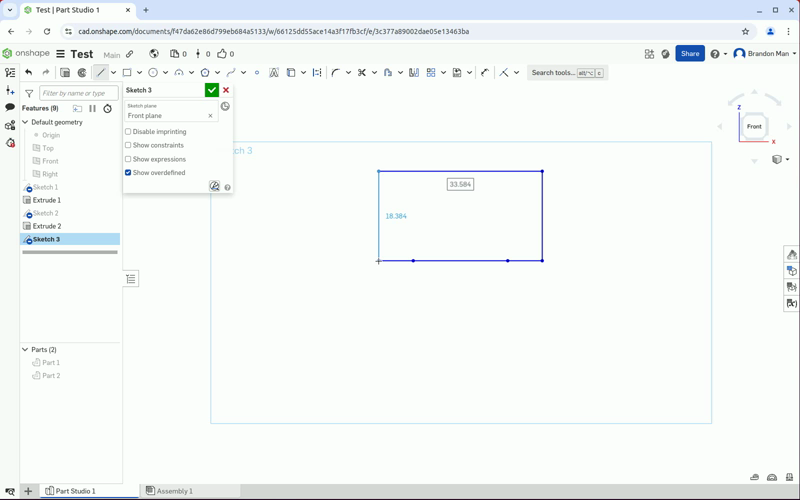
click(378, 260)
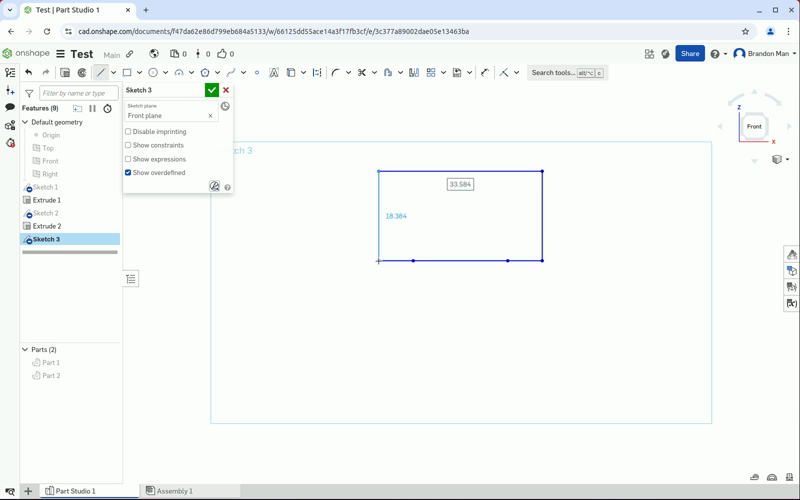
key(esc)
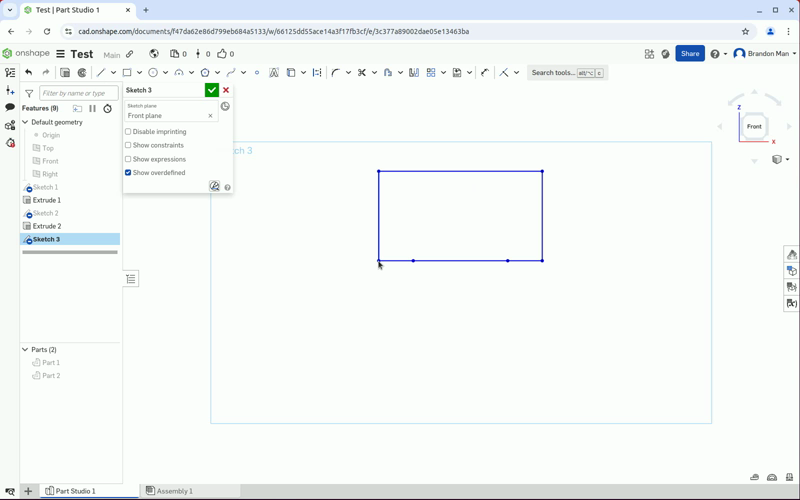
mouse_move(508, 215)
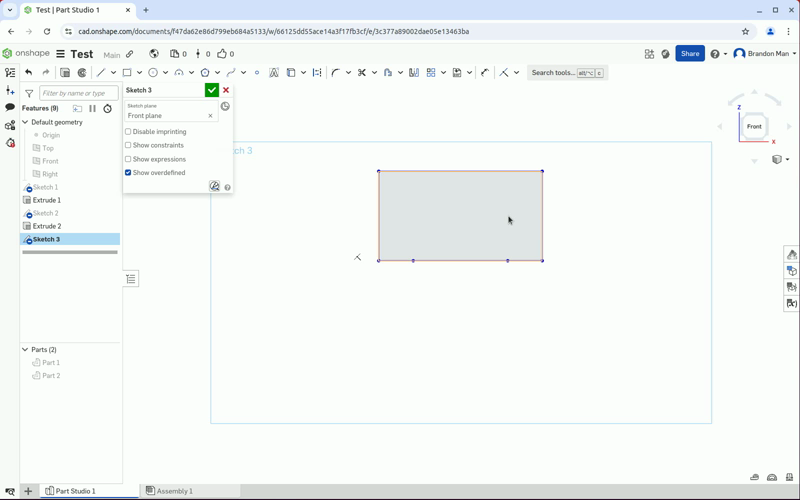
click(508, 215)
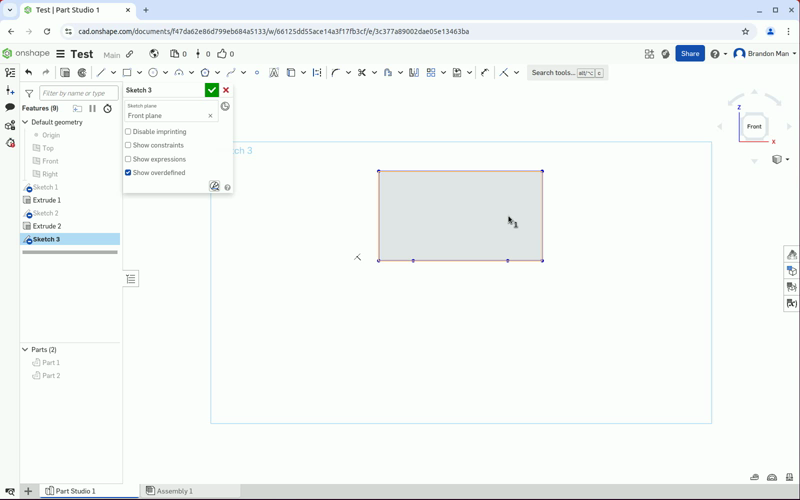
mouse_move(73, 352)
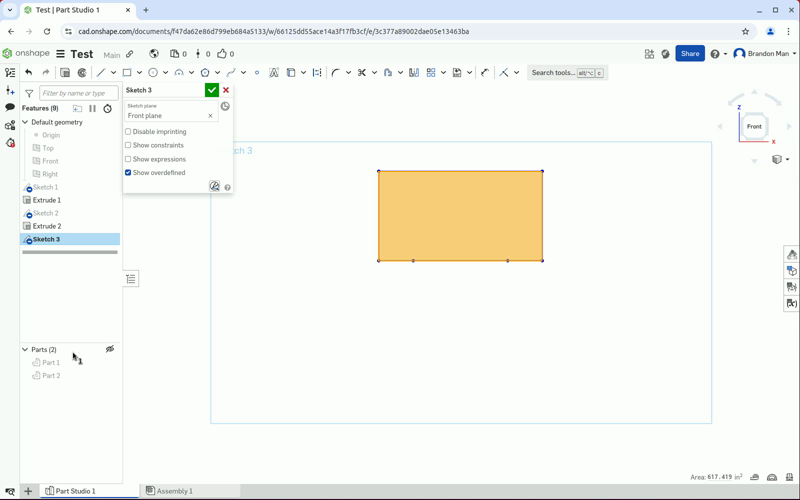
key(shift+y)
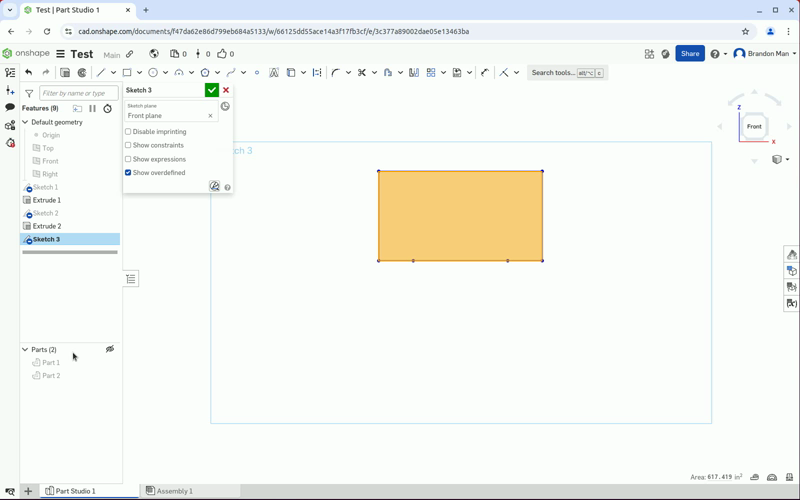
key(shift+e)
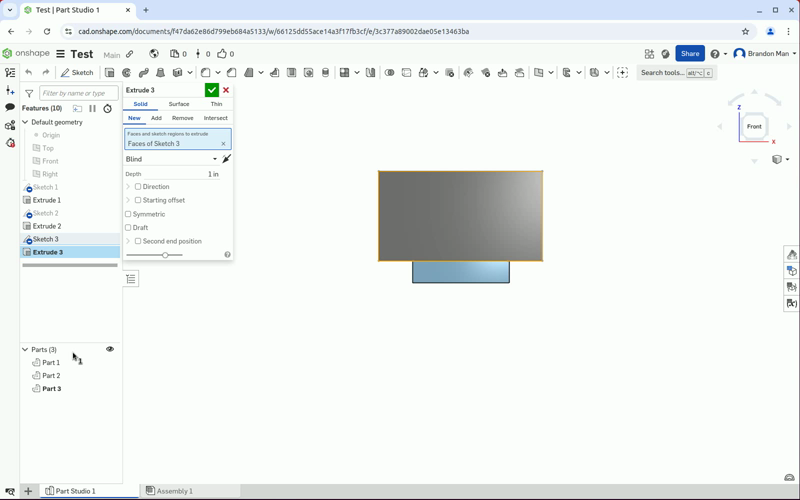
mouse_move(143, 106)
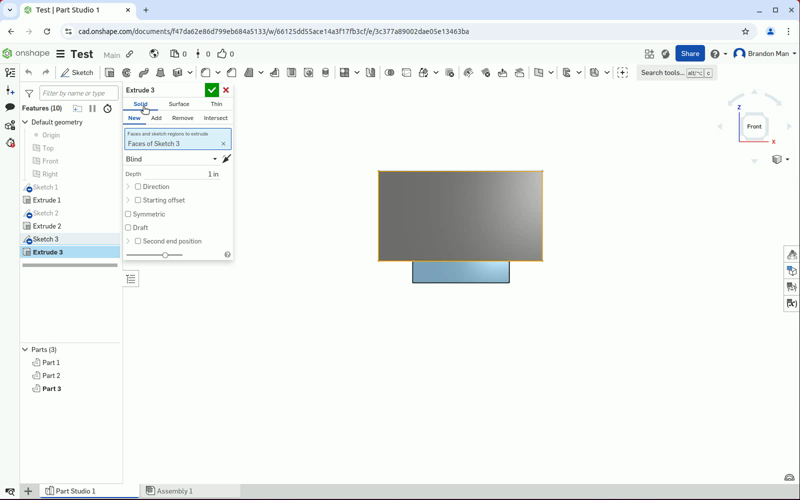
click(143, 106)
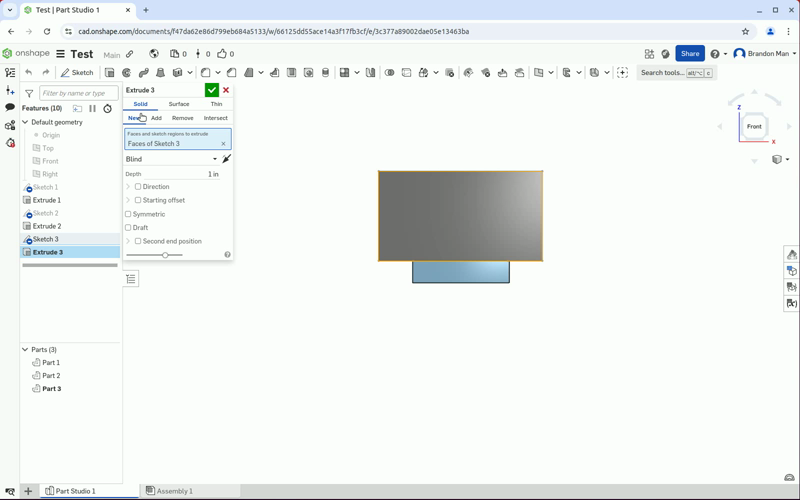
mouse_move(137, 120)
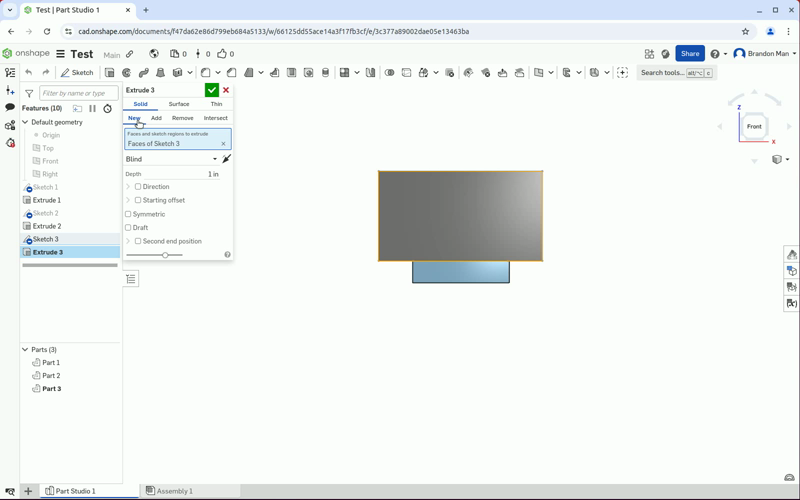
click(137, 120)
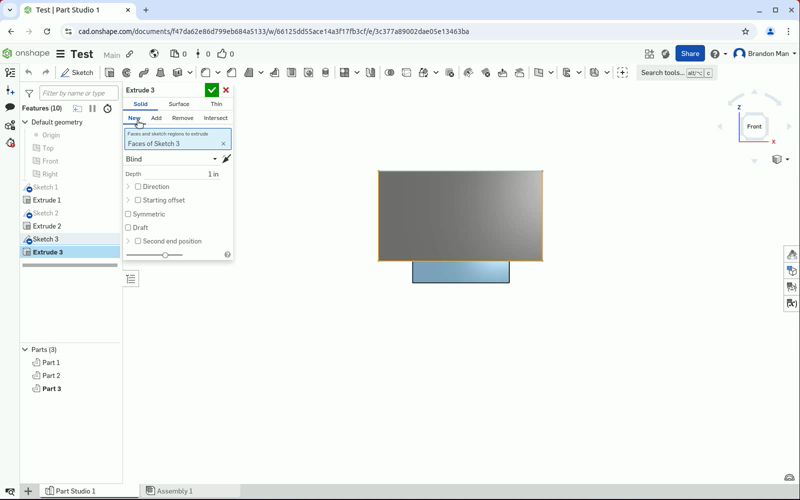
key(tab, 4)
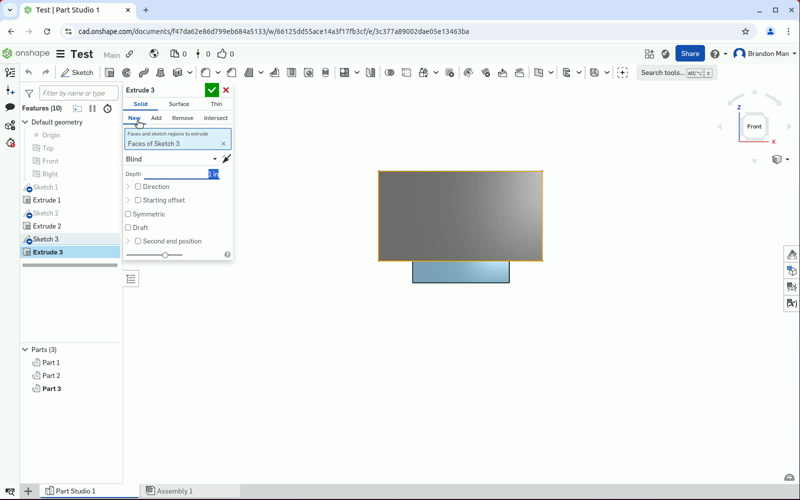
text(22.626)
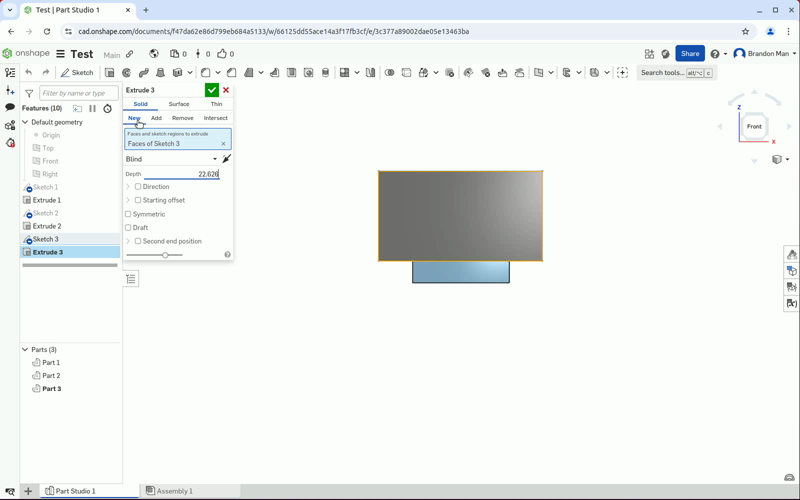
key(tab, 3)
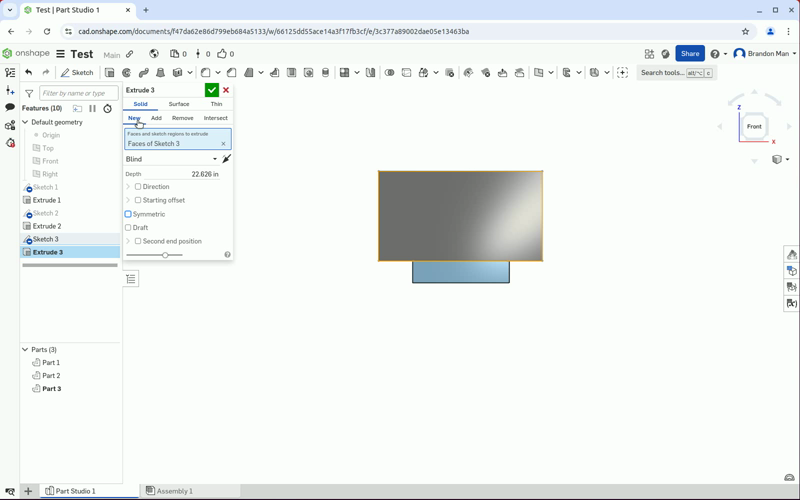
key(space)
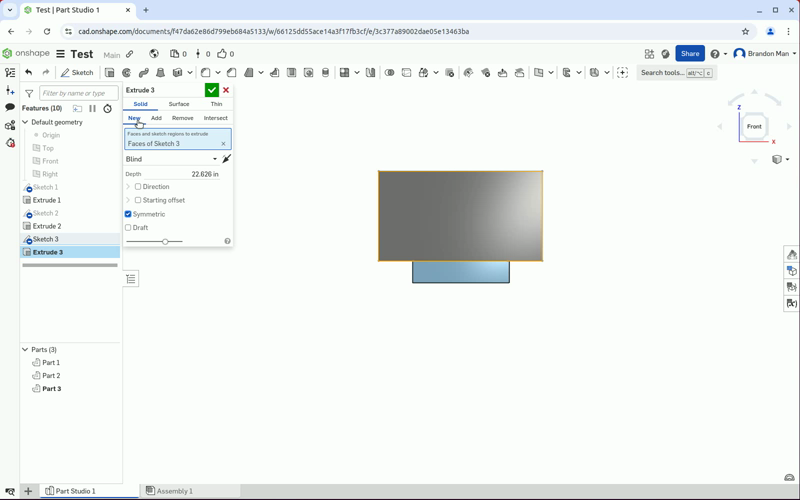
key(enter)
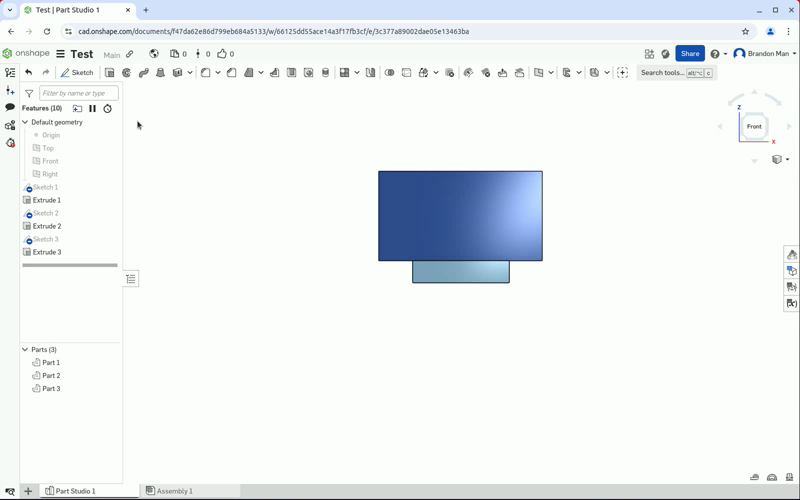
key(shift+h)
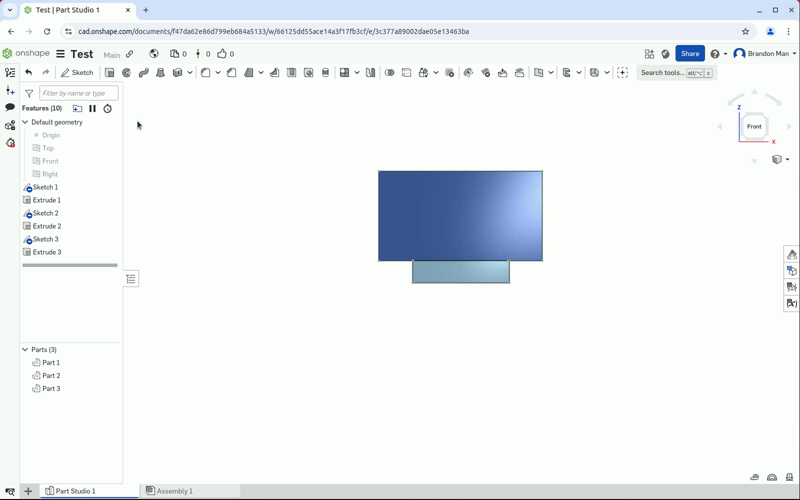
key(shift+h)
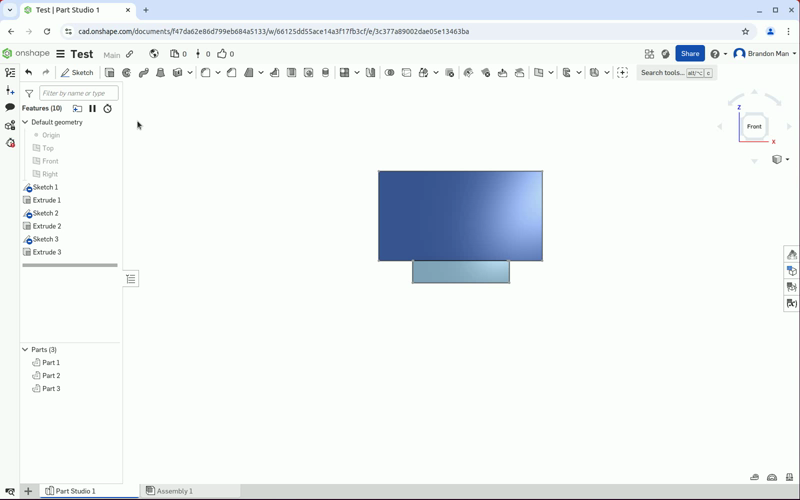
key(shift+7)
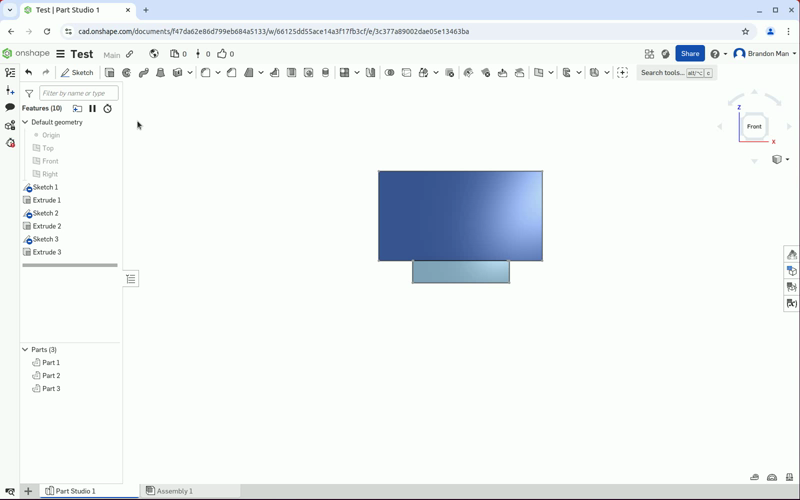
key(left, 2)
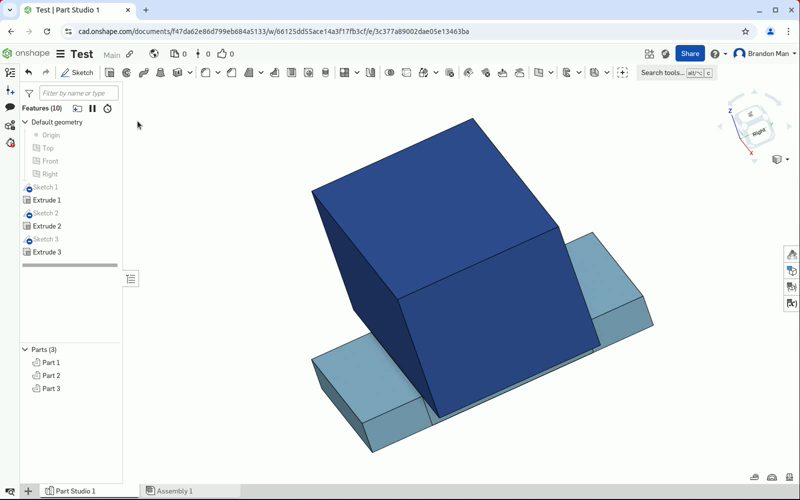
key(down, 2)
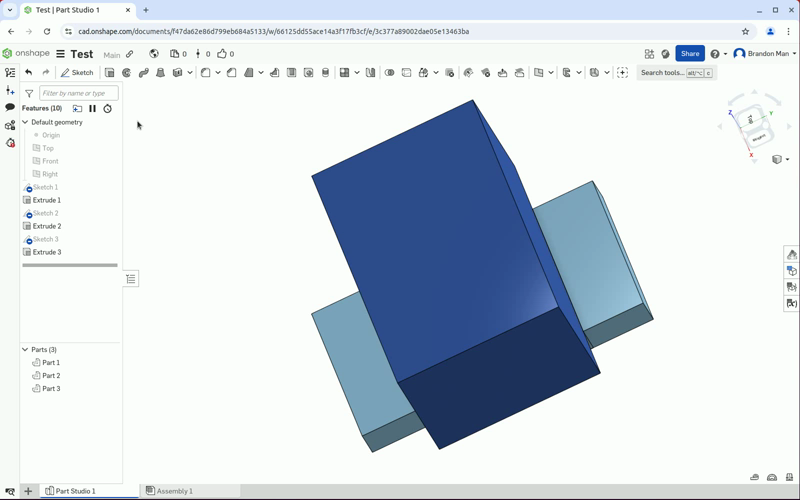
key(up, 2)
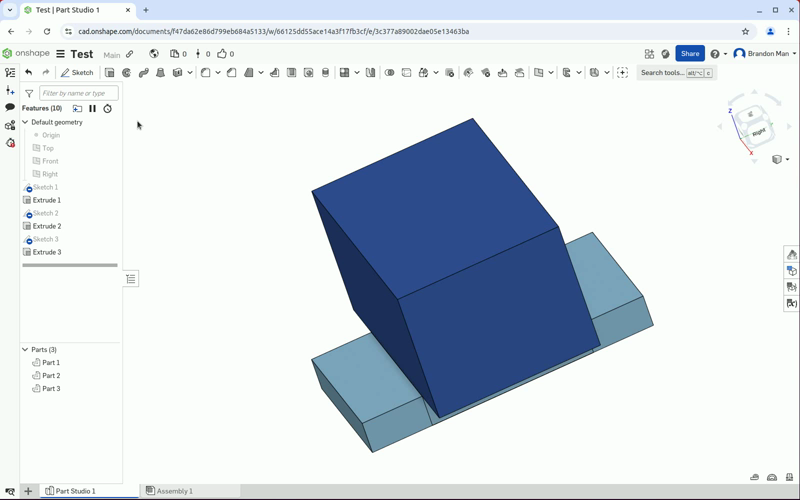
key(right, 2)
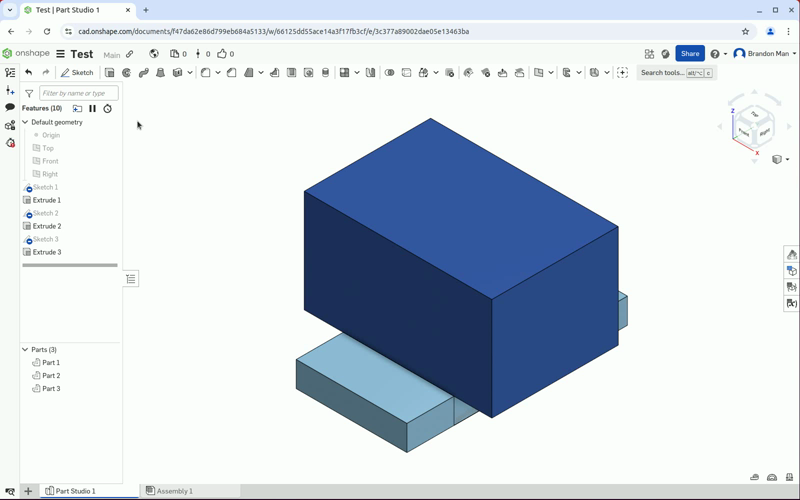
mouse_move(73, 189)
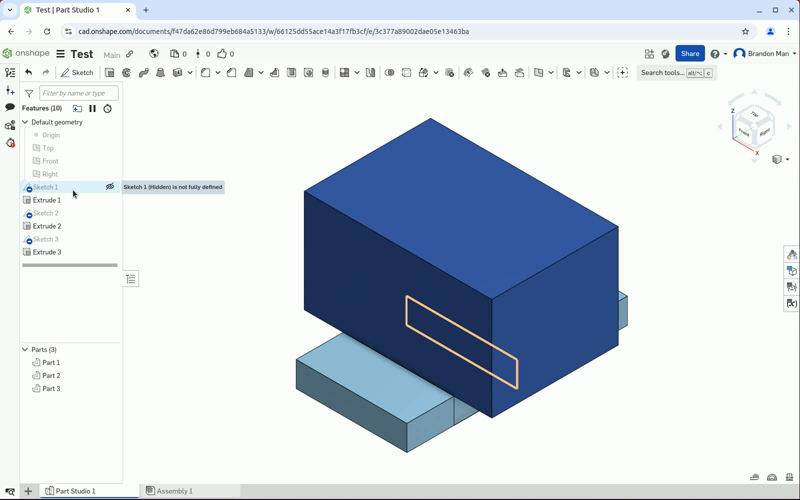
click(73, 189)